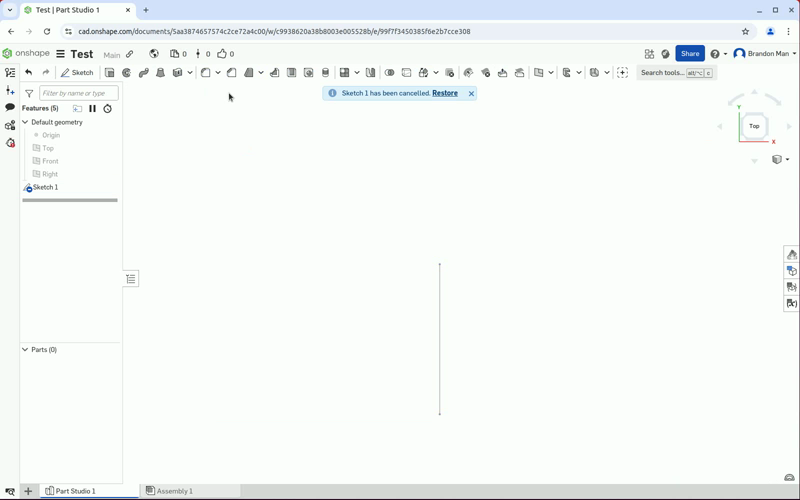
key(shift+h)
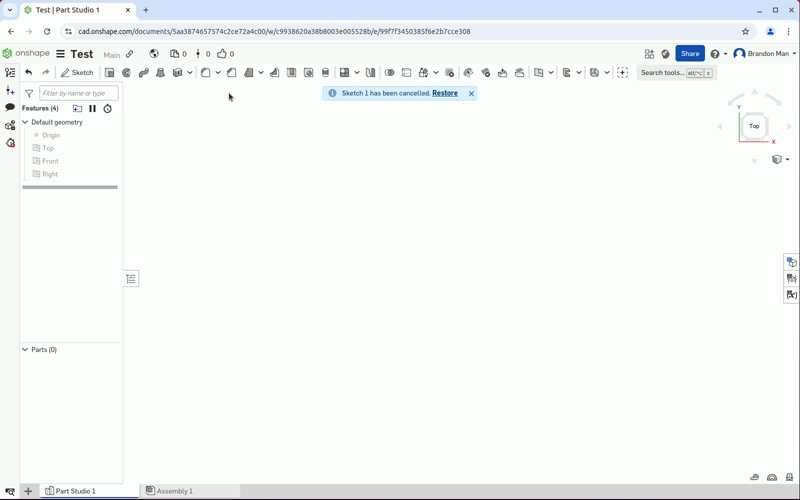
mouse_move(73, 352)
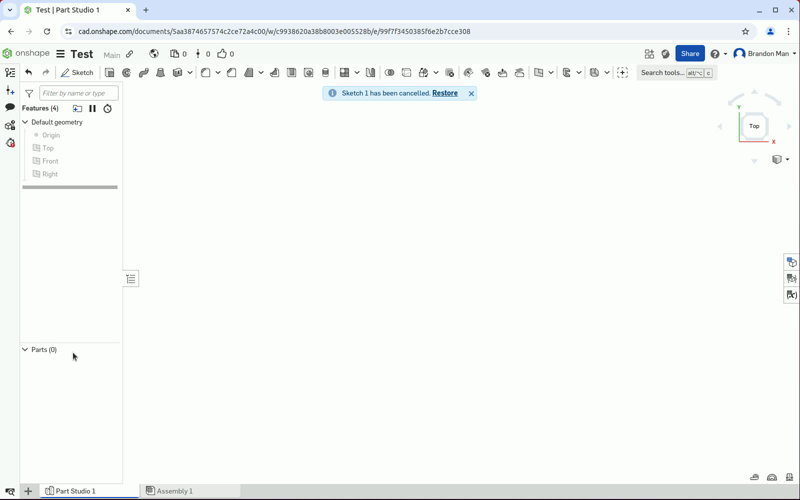
key(y)
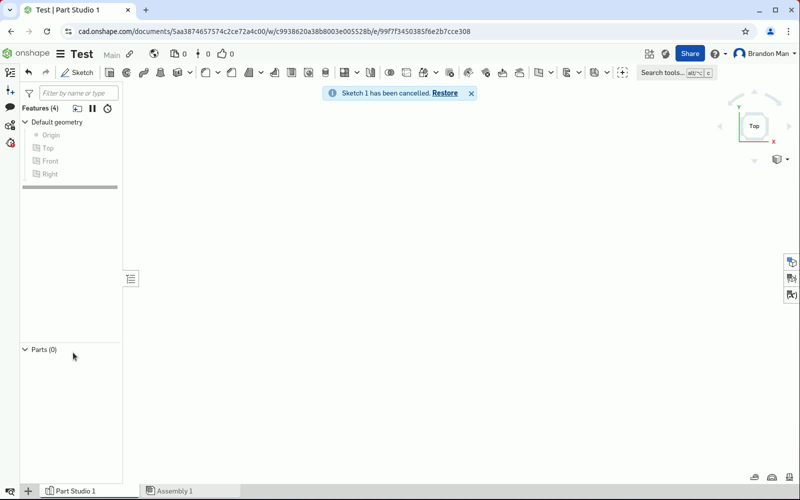
key(shift+p)
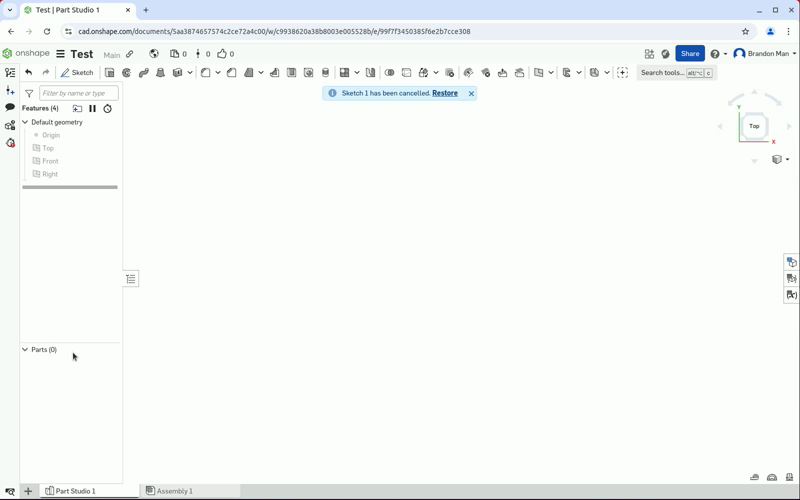
key(space)
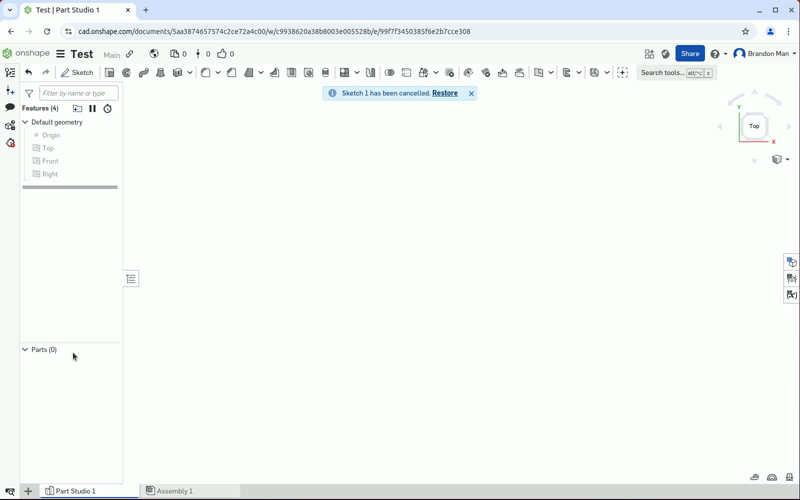
key_down(shift)
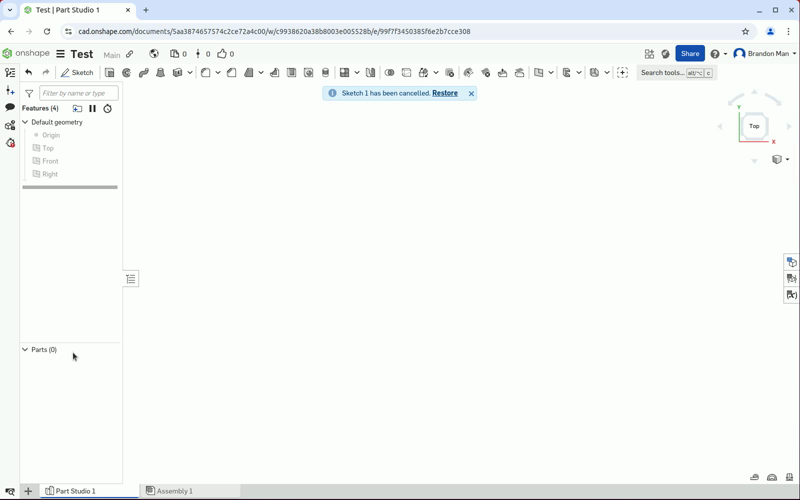
key(up)
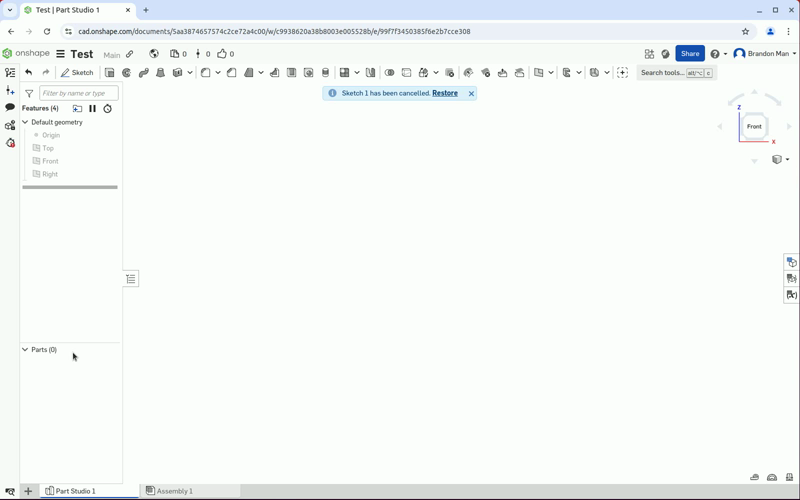
key_up(shift)
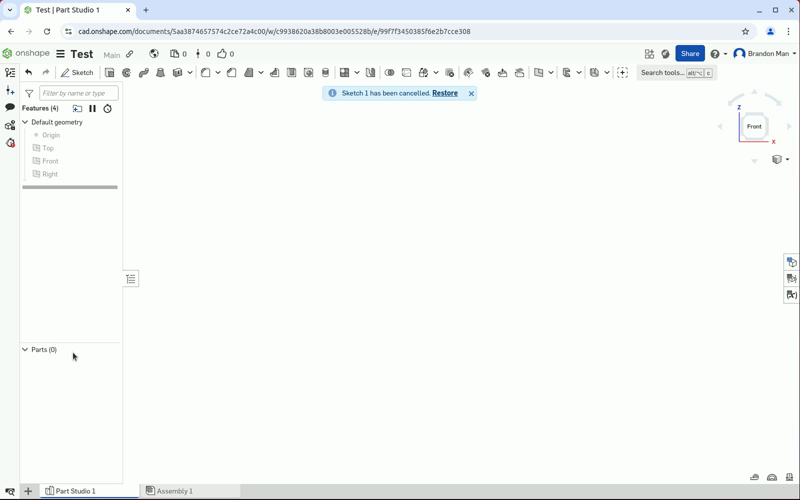
mouse_move(73, 352)
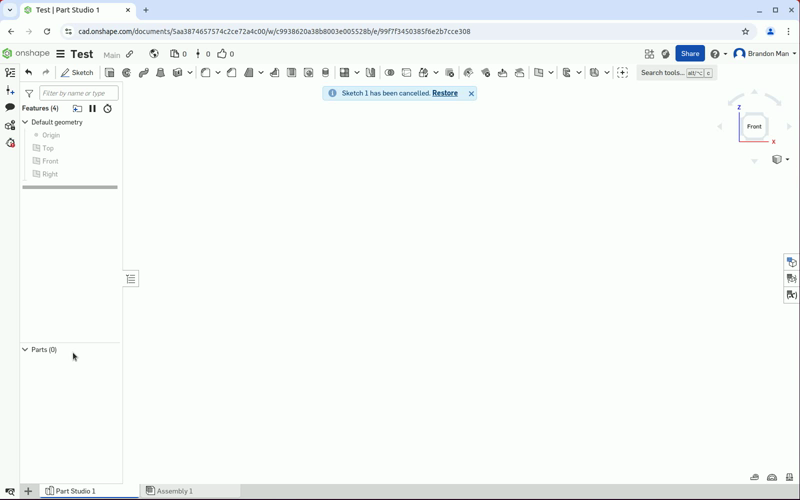
key(shift+y)
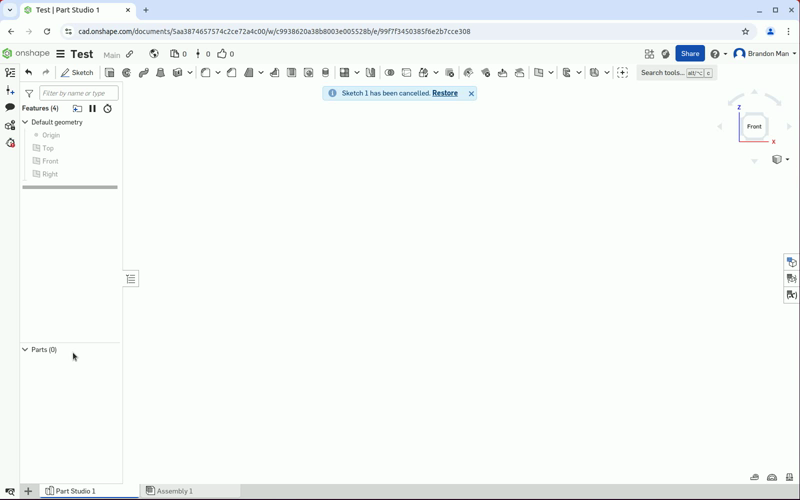
key(shift+s)
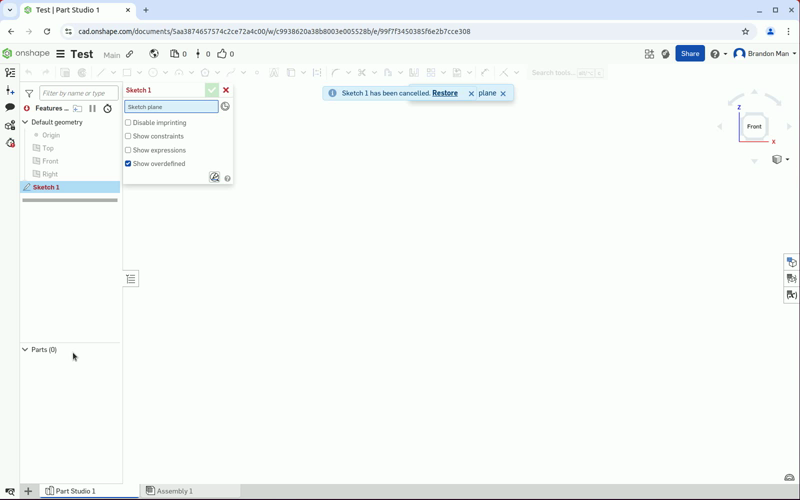
mouse_move(73, 163)
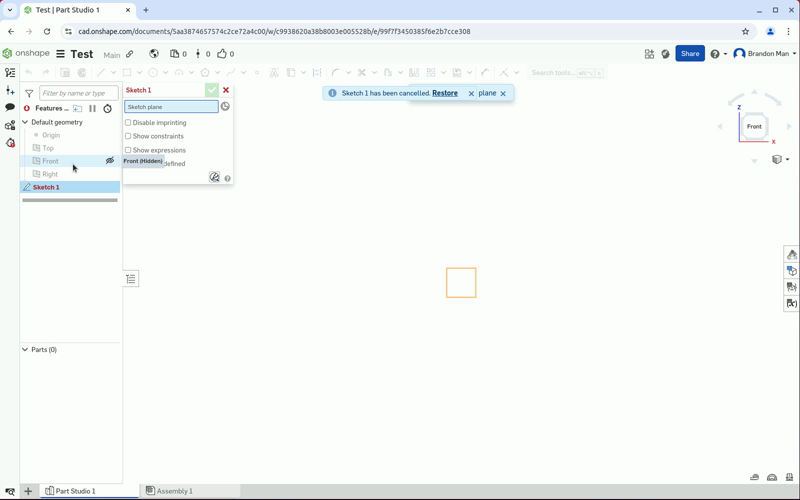
click(73, 163)
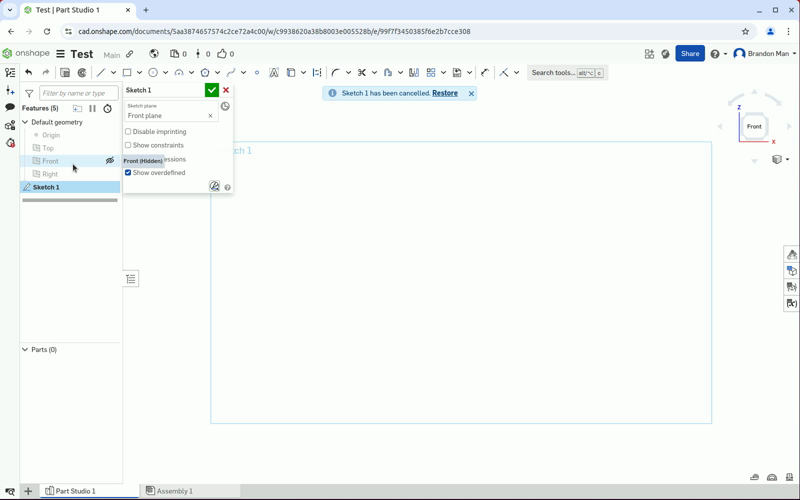
mouse_move(73, 352)
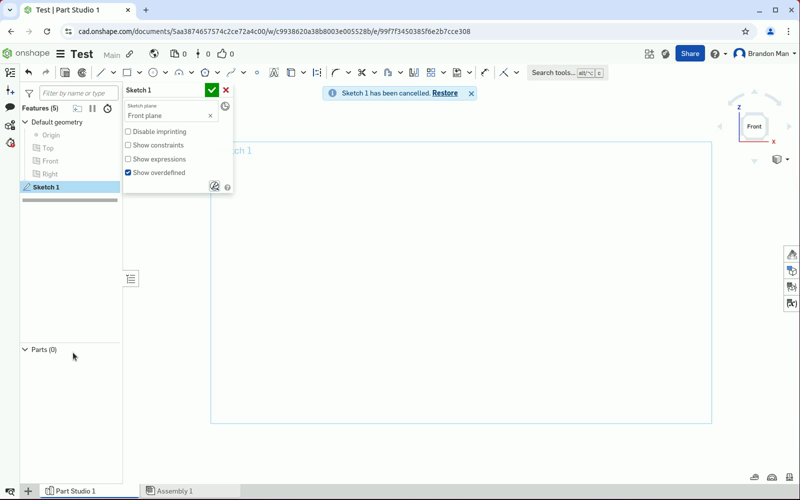
key(y)
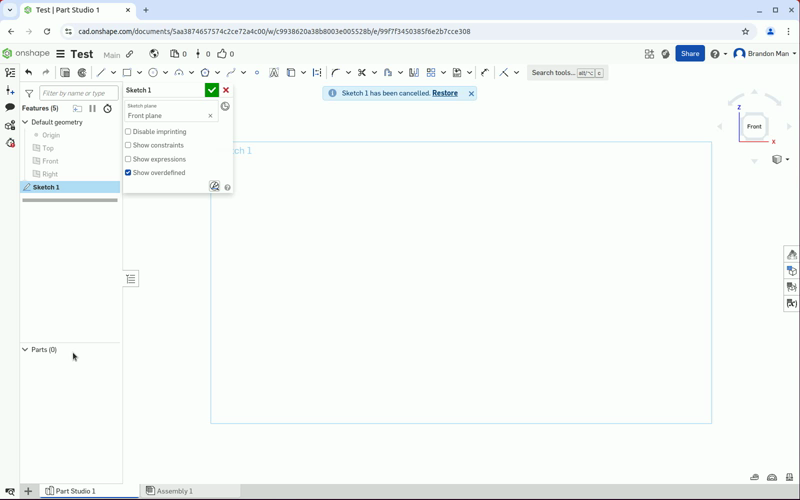
key(c)
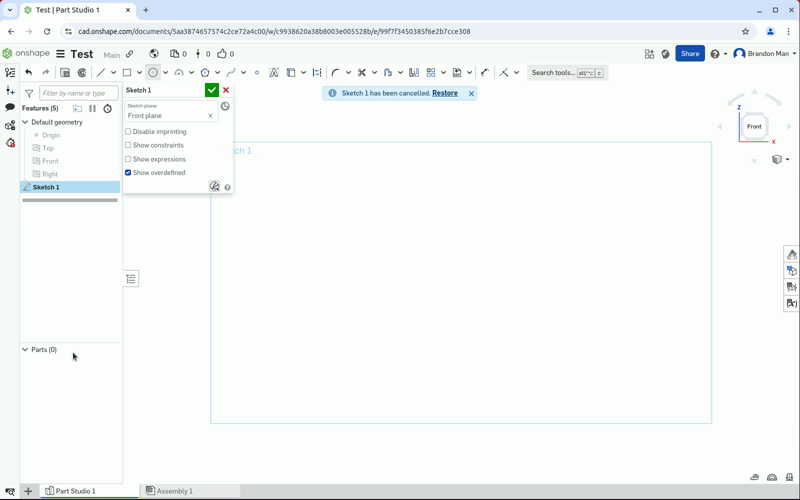
key_down(shift)
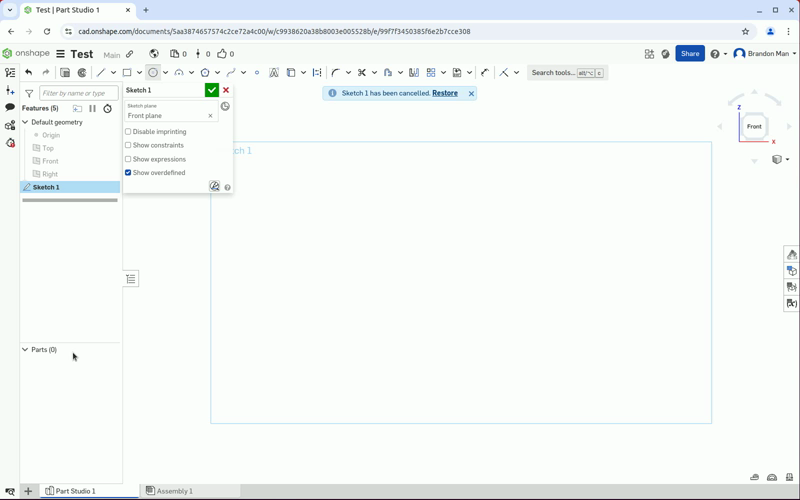
mouse_move(461, 282)
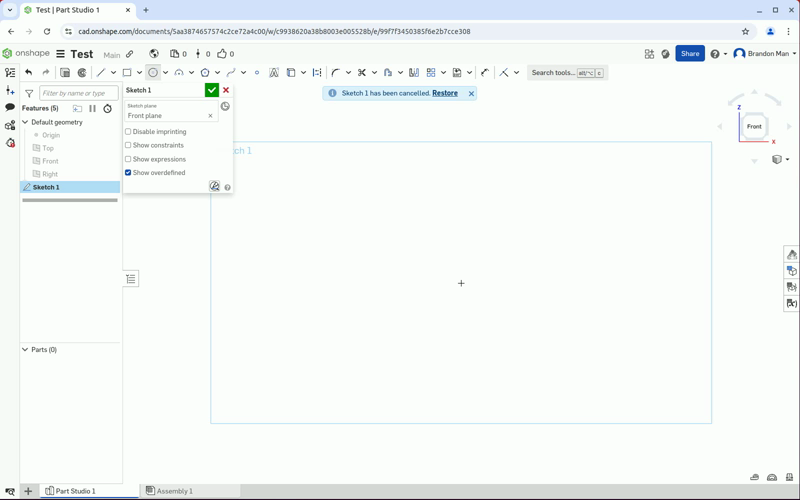
click(461, 282)
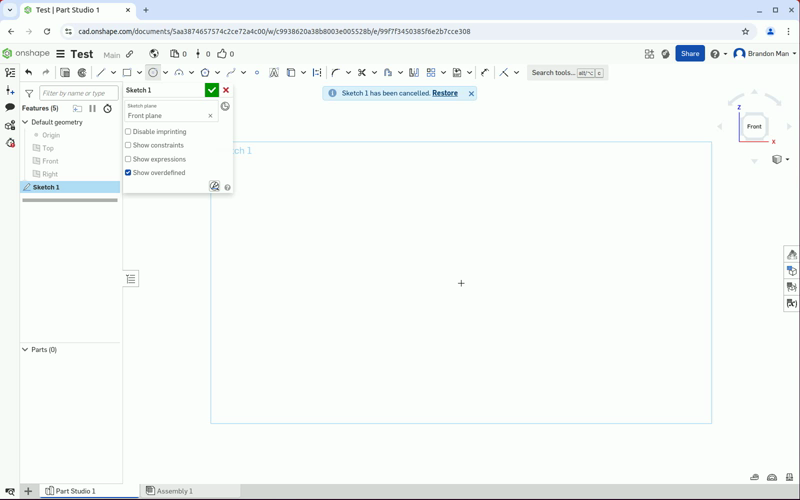
key_up(shift)
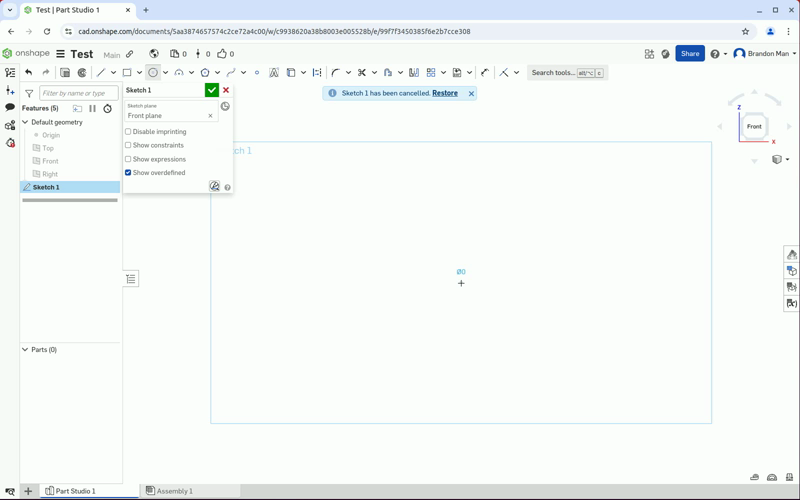
mouse_move(499, 282)
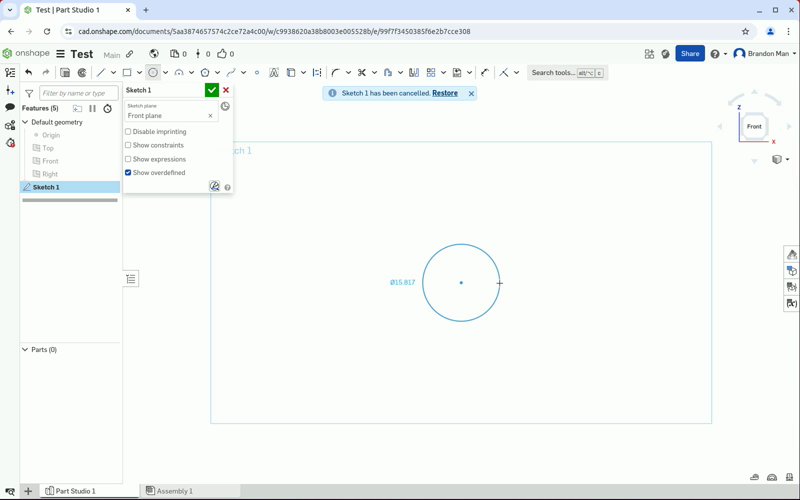
click(499, 282)
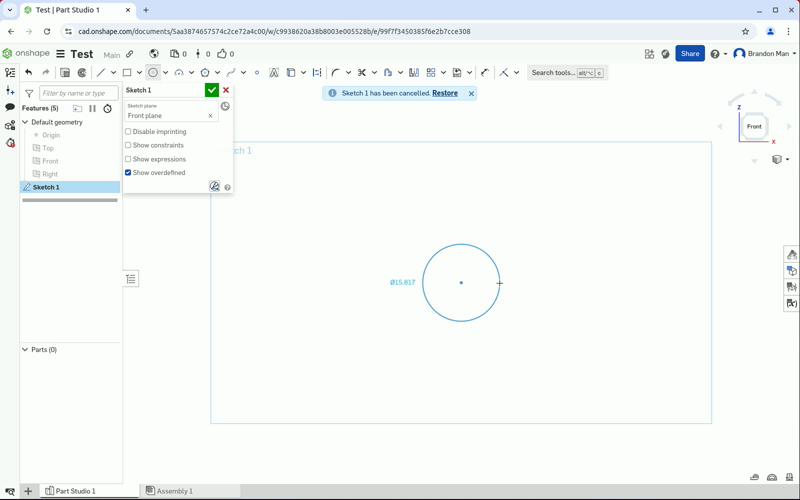
key(esc)
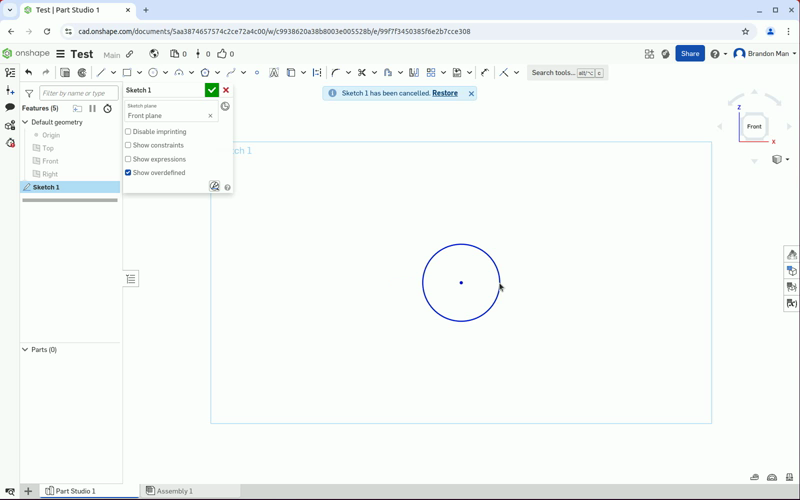
mouse_move(469, 279)
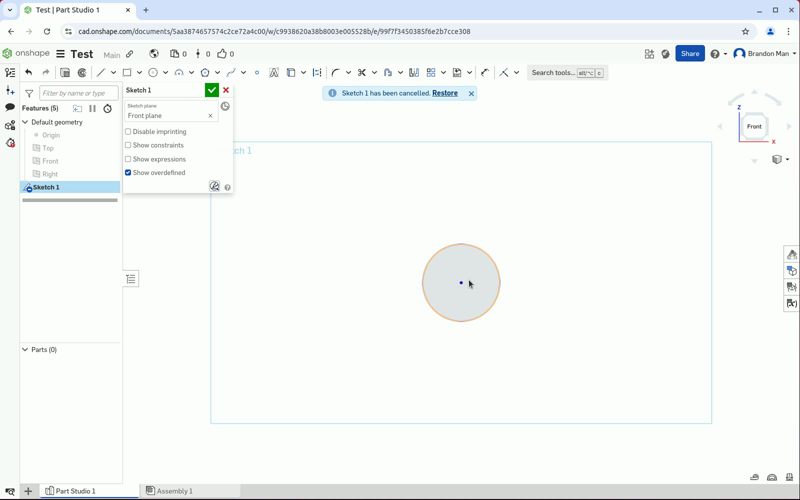
click(469, 279)
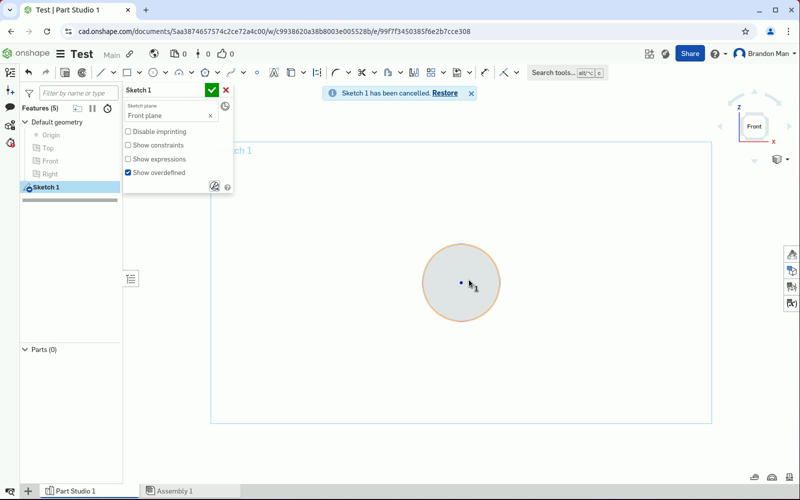
mouse_move(73, 352)
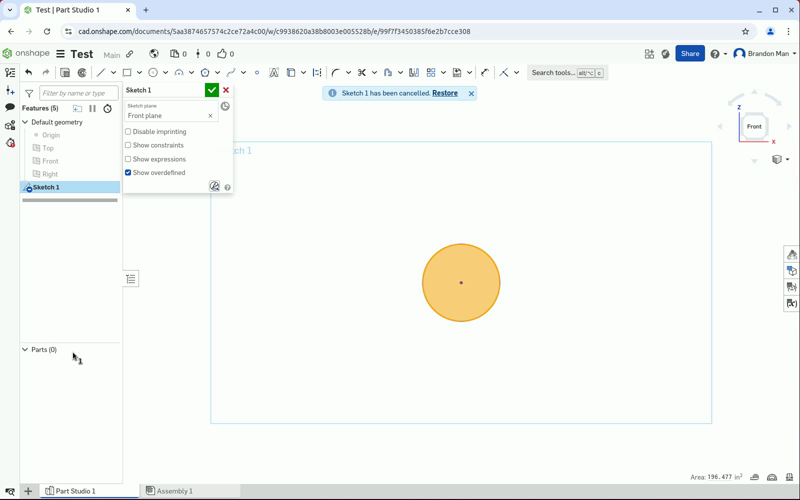
key(shift+y)
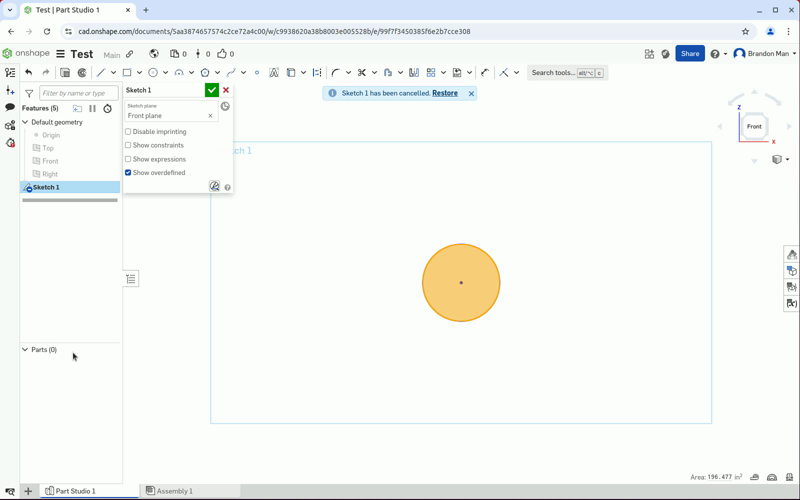
key(shift+e)
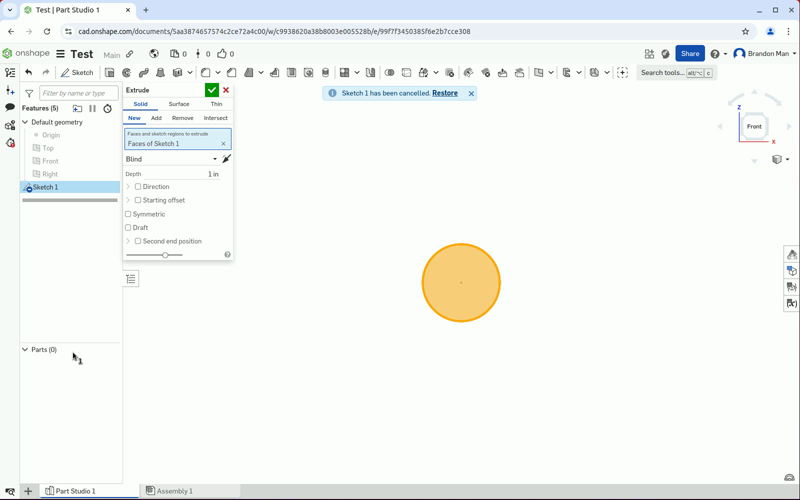
mouse_move(143, 106)
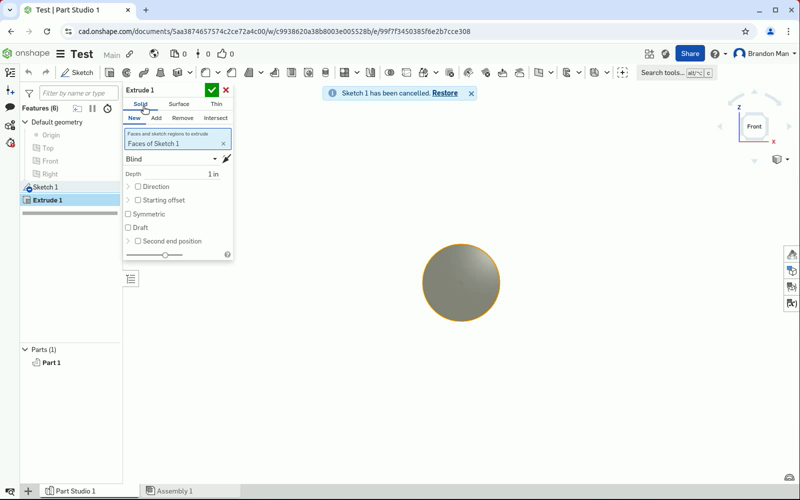
click(143, 106)
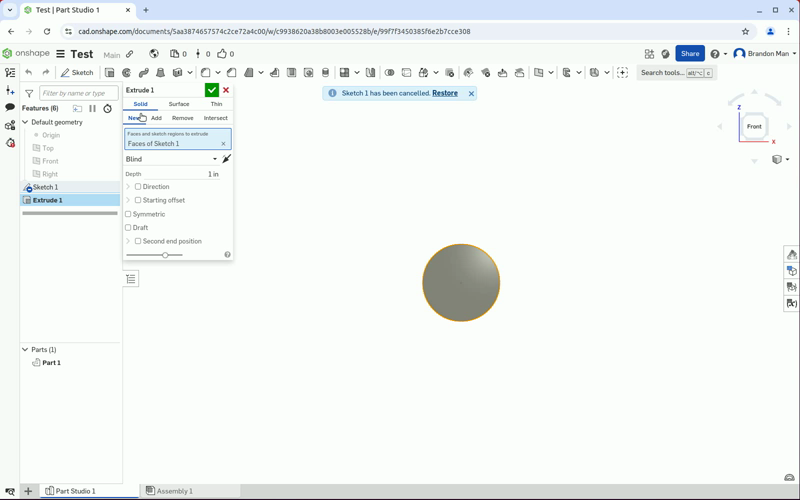
mouse_move(137, 120)
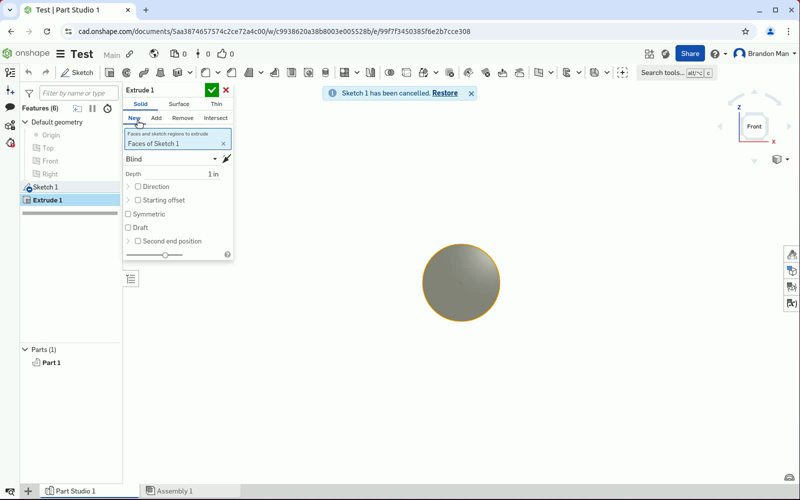
click(137, 120)
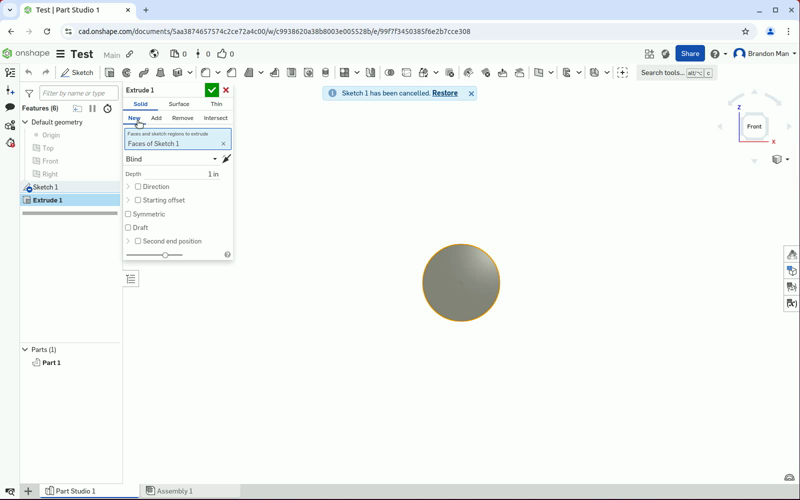
key(tab, 4)
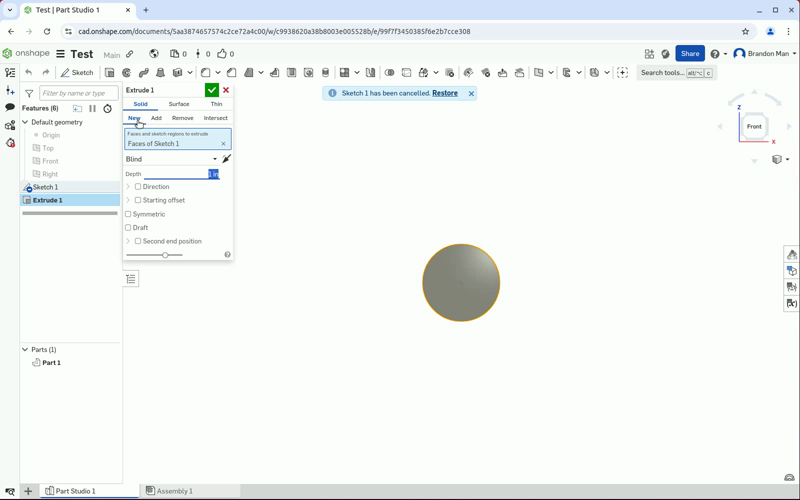
text(23.108)
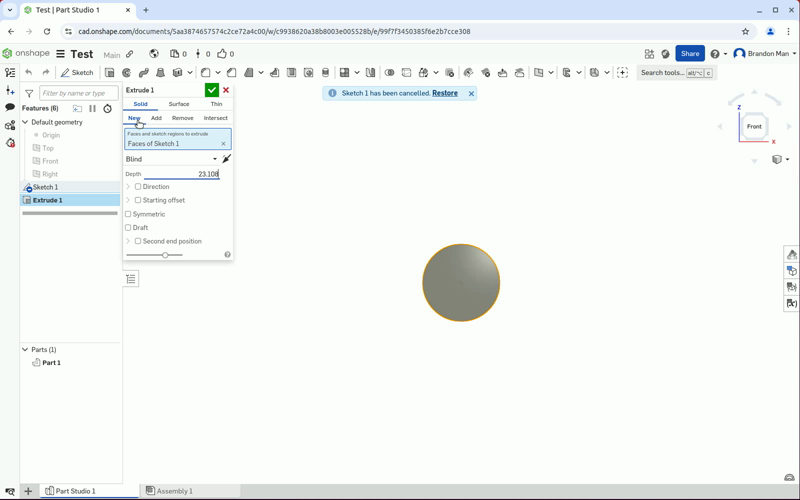
key(enter)
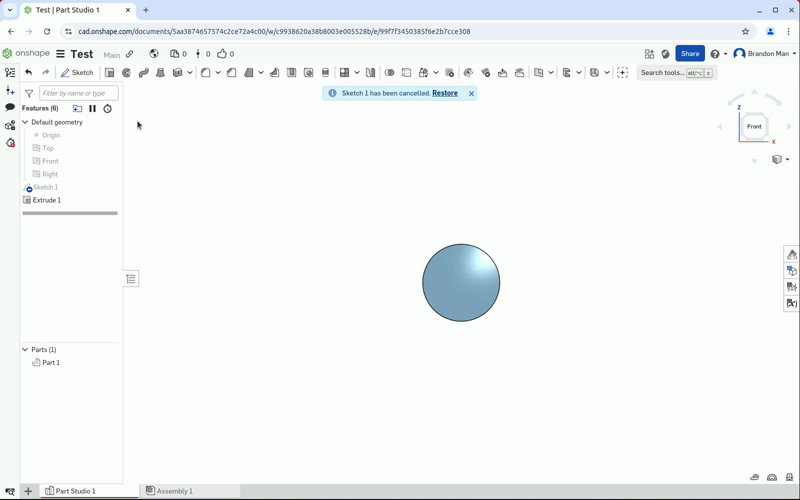
key(shift+h)
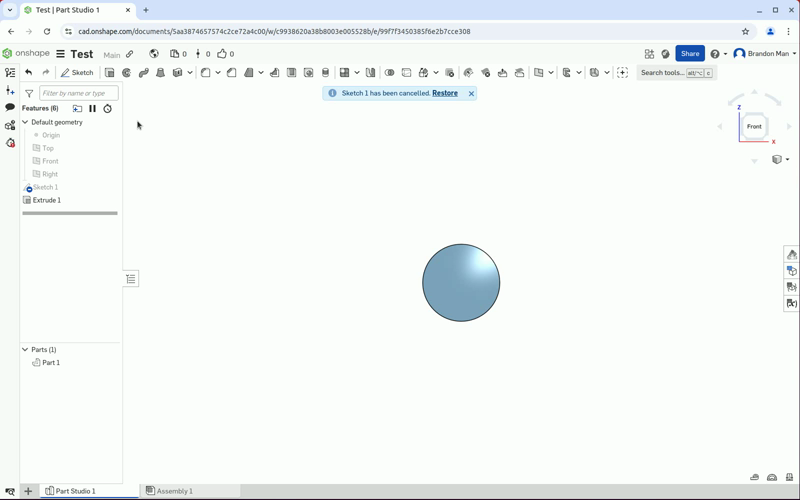
key(shift+h)
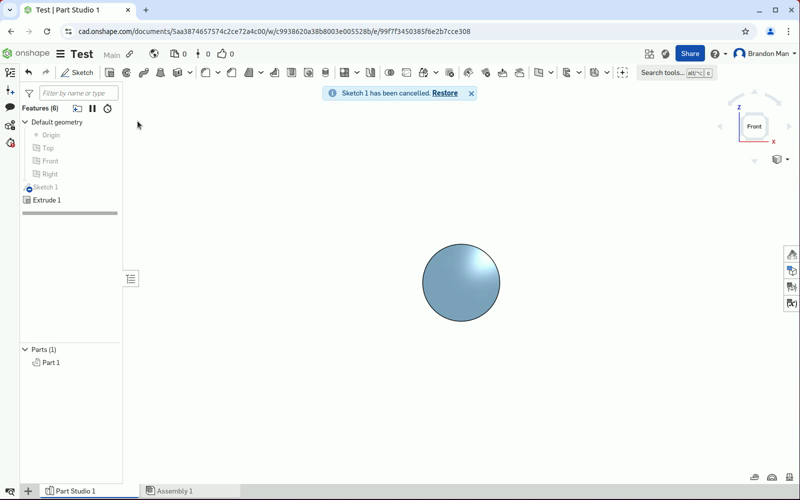
mouse_move(73, 189)
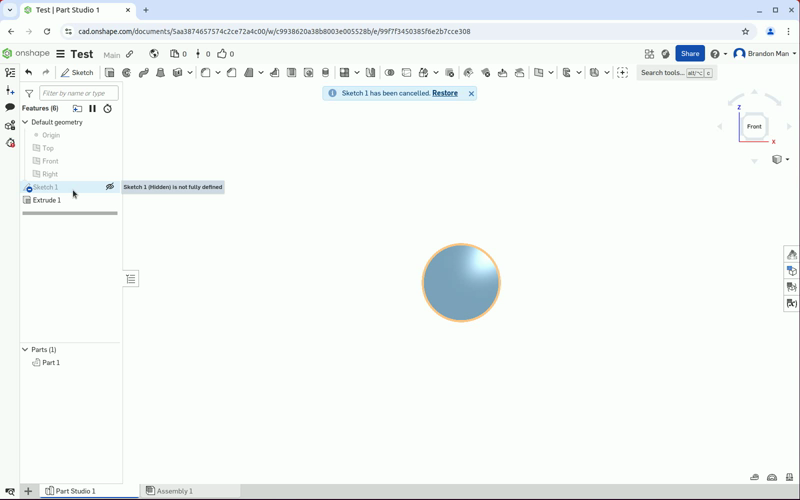
click(73, 189)
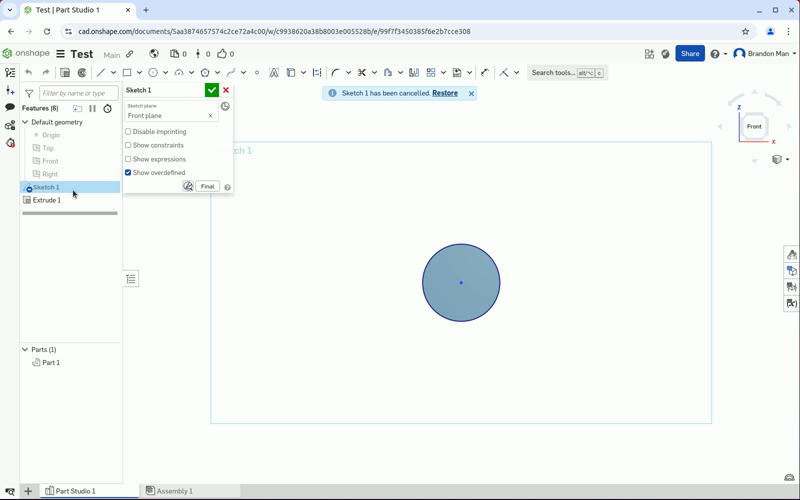
mouse_move(229, 92)
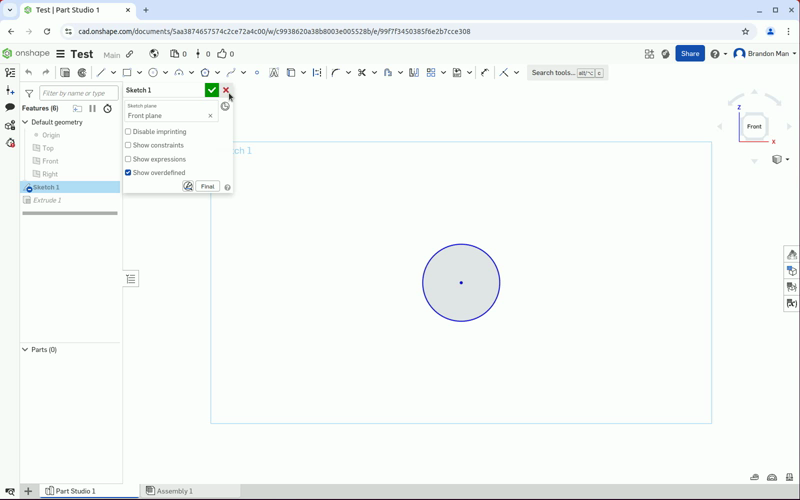
click(229, 92)
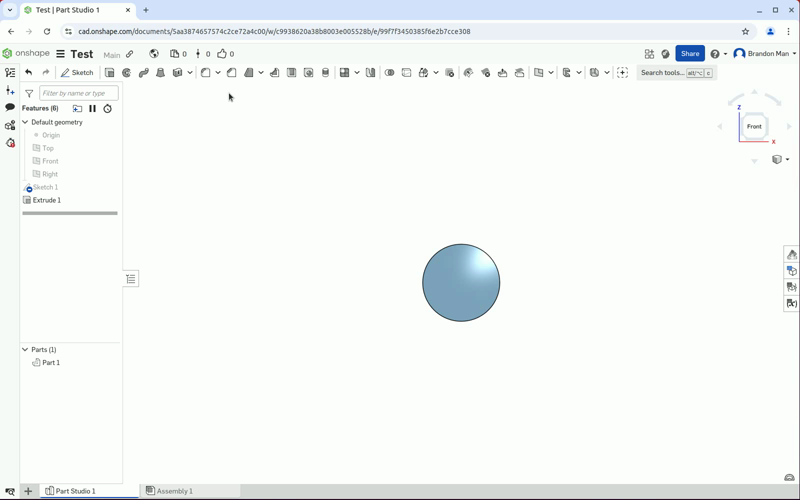
mouse_move(541, 75)
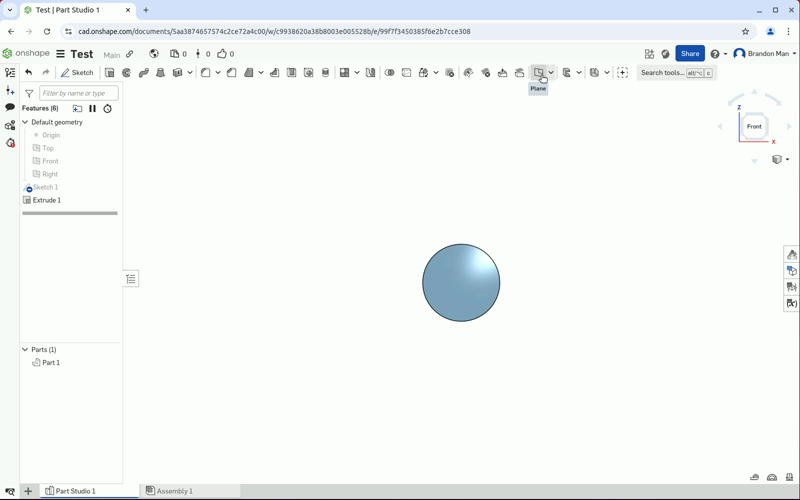
click(541, 75)
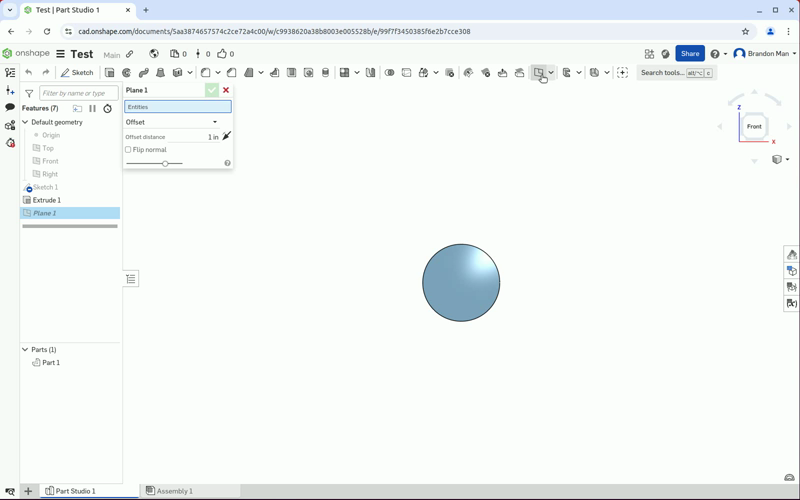
mouse_move(73, 163)
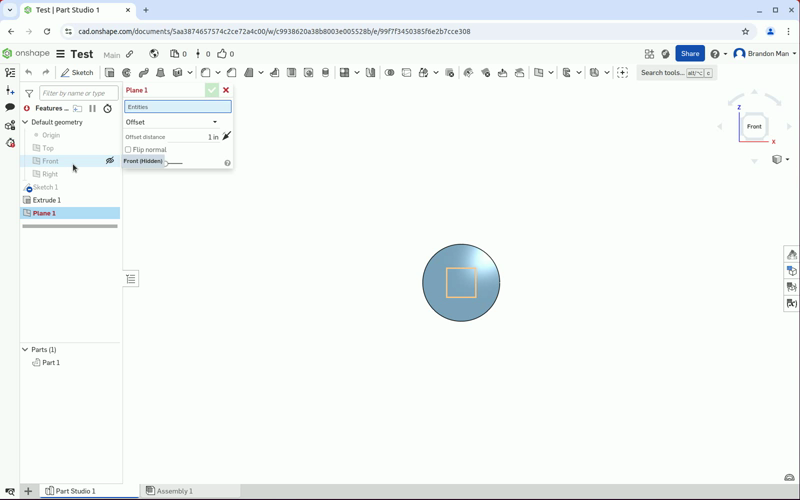
click(73, 163)
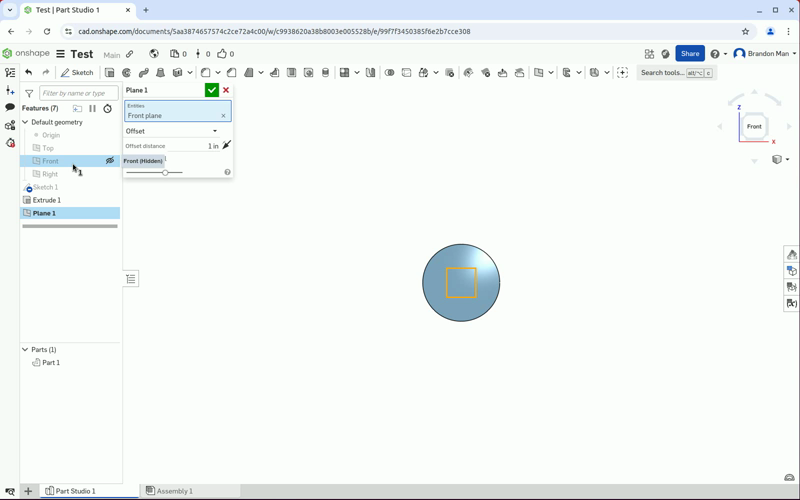
key(tab, 2)
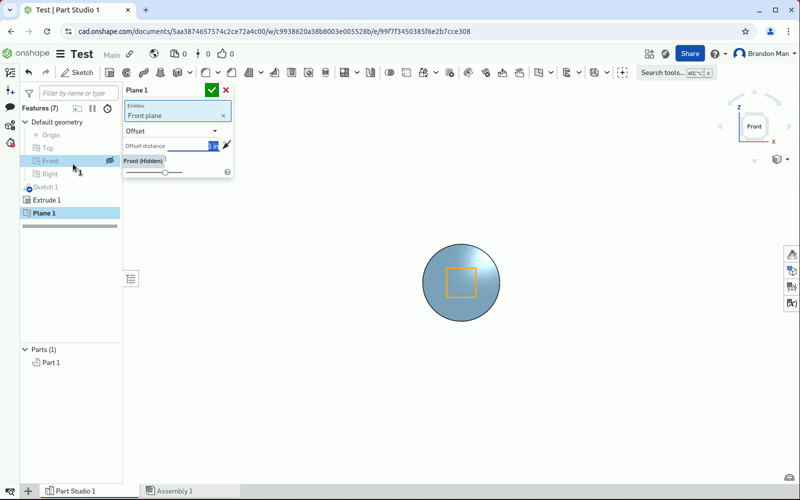
text(23.108)
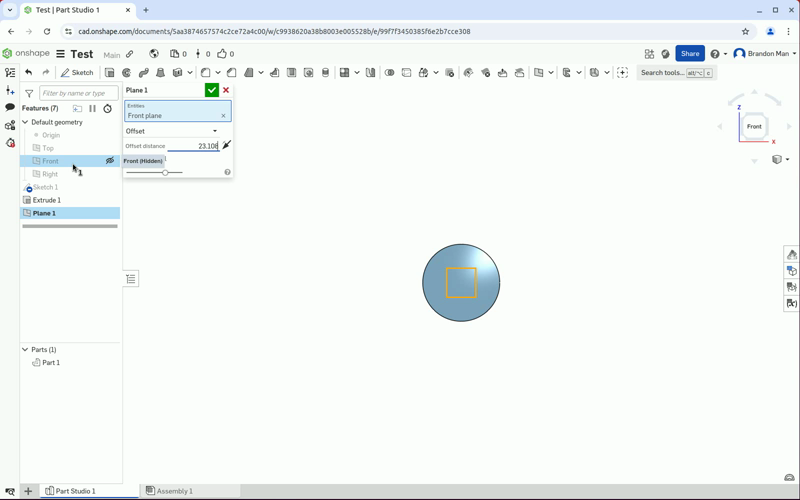
key(enter, 2)
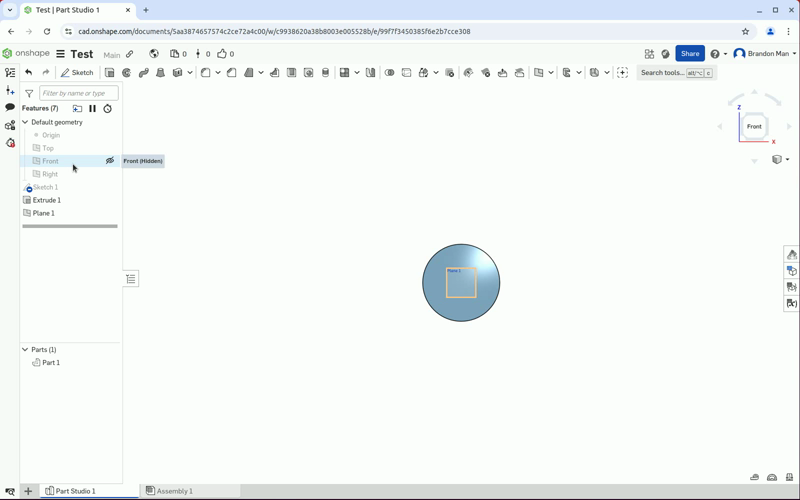
key(shift+s)
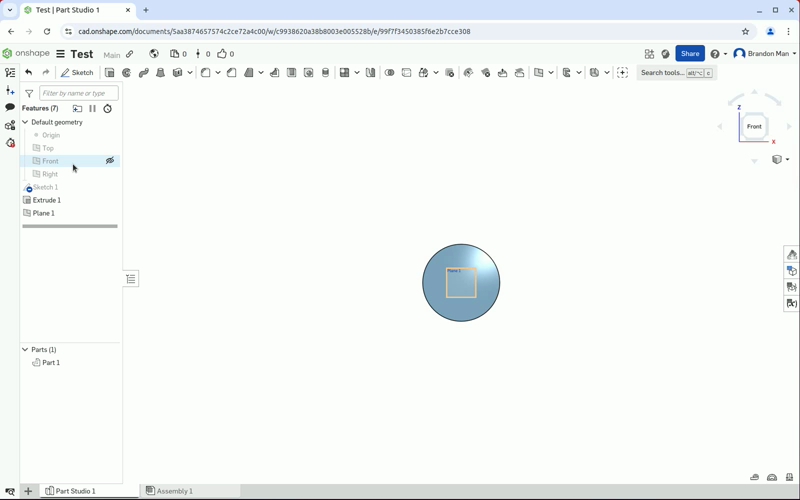
mouse_move(73, 215)
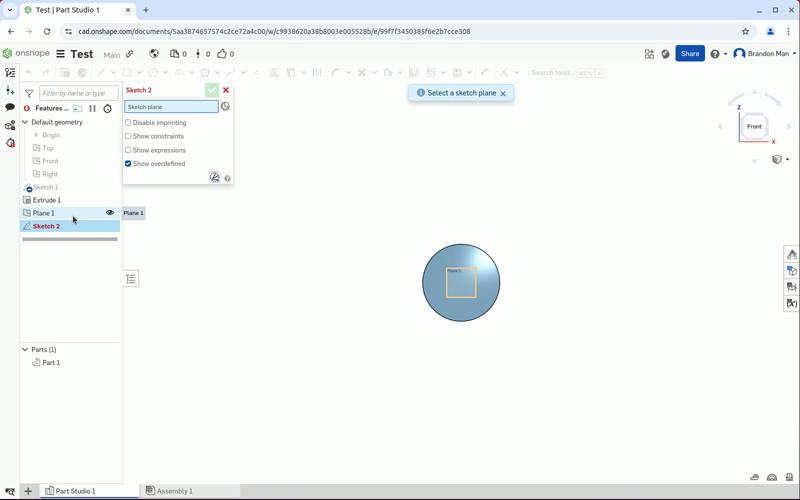
click(73, 215)
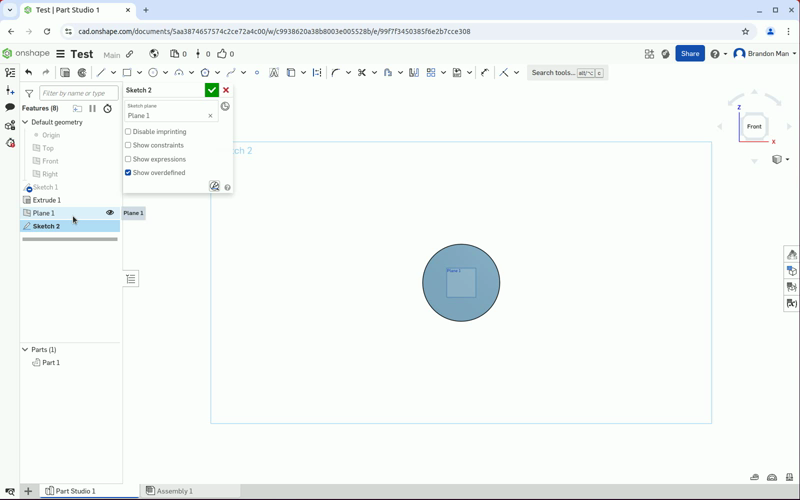
mouse_move(73, 352)
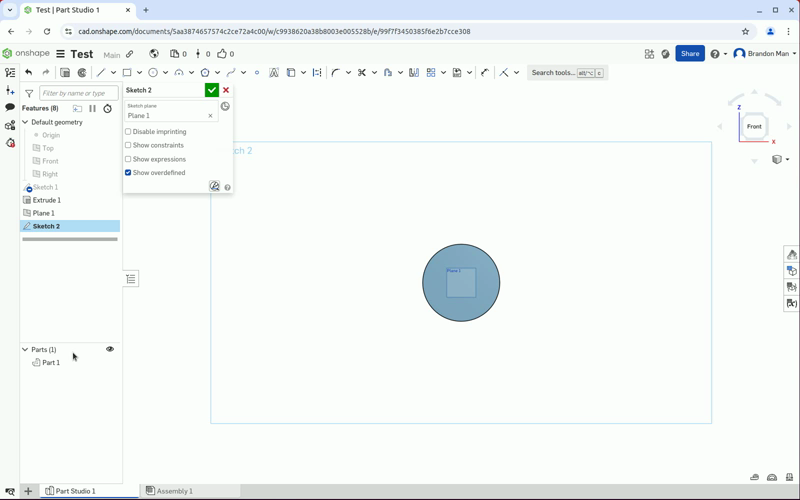
key(y)
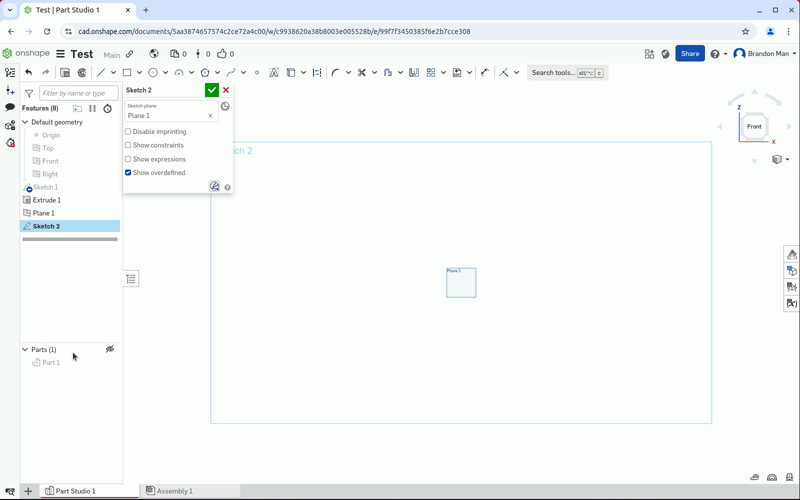
key(c)
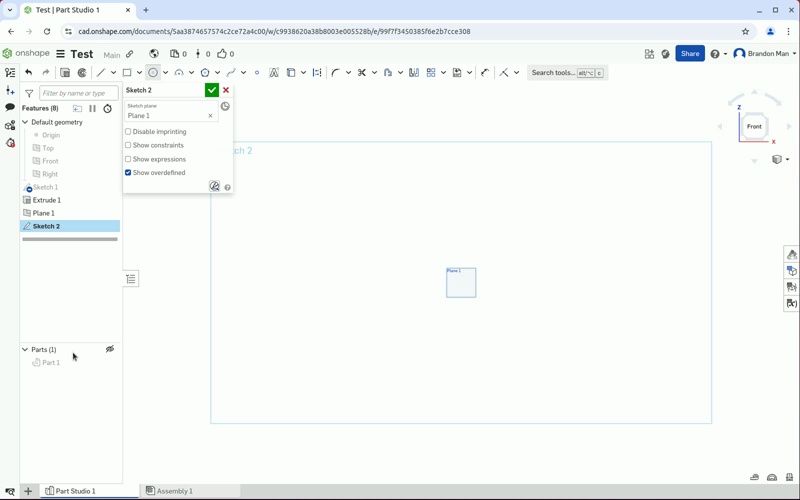
key_down(shift)
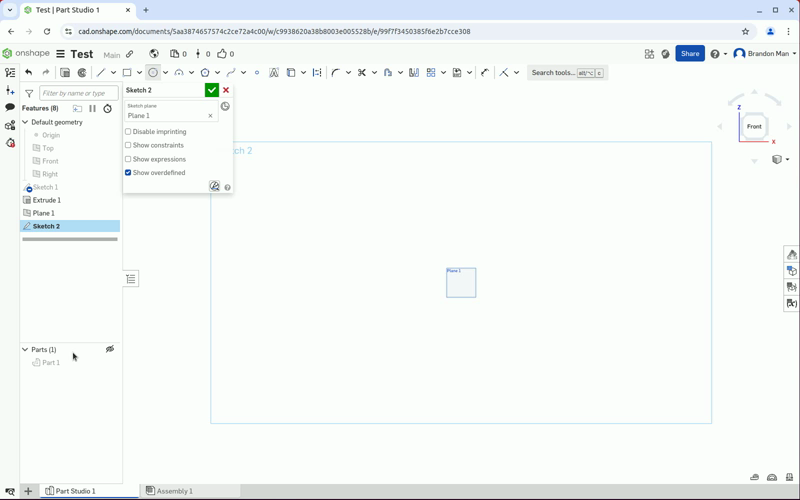
mouse_move(460, 282)
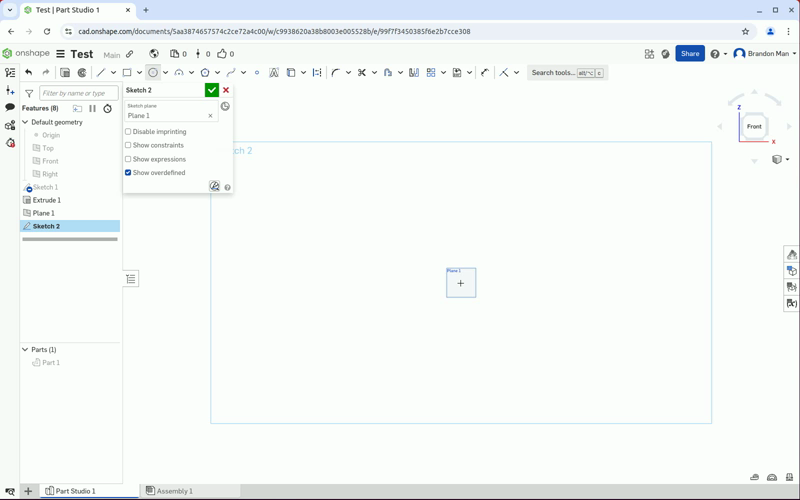
click(460, 282)
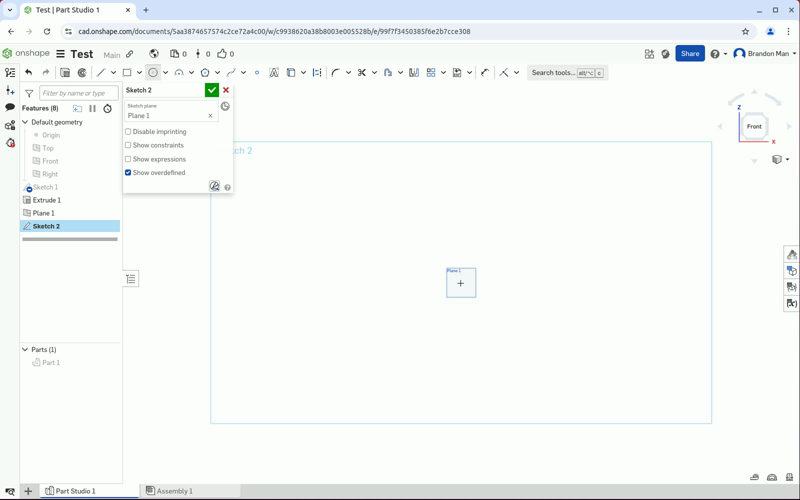
key_up(shift)
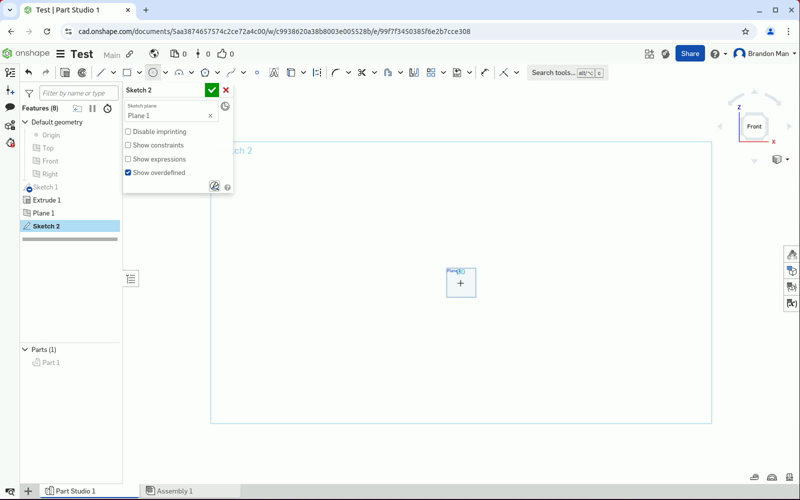
mouse_move(472, 282)
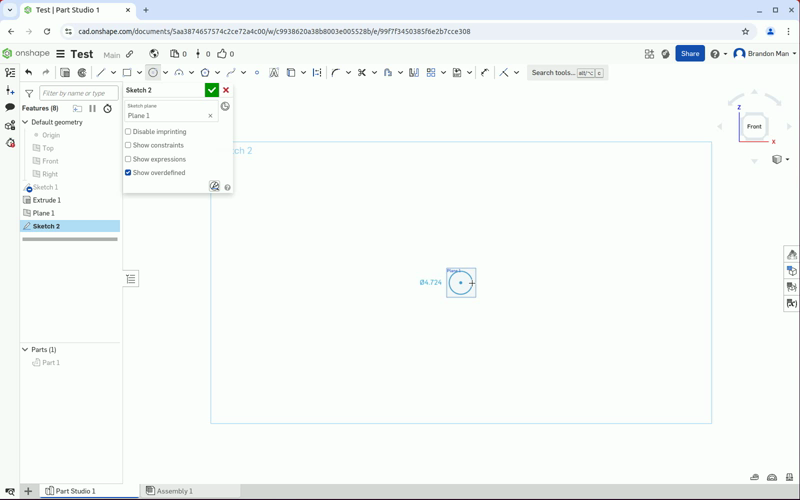
click(472, 282)
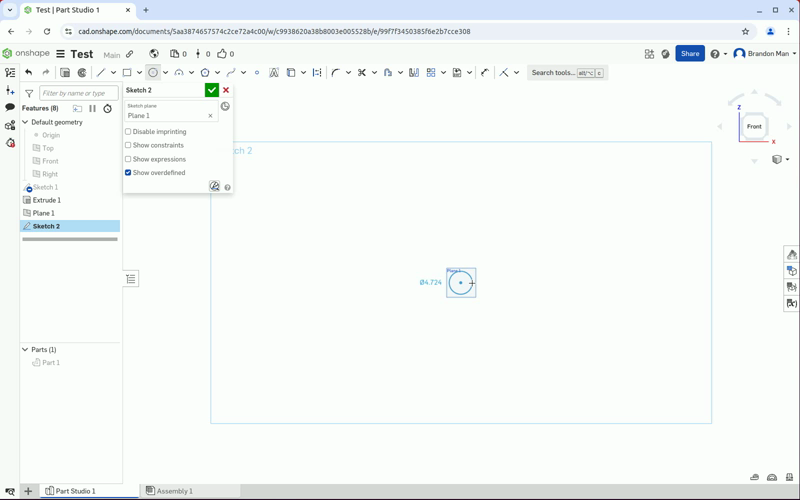
key(esc)
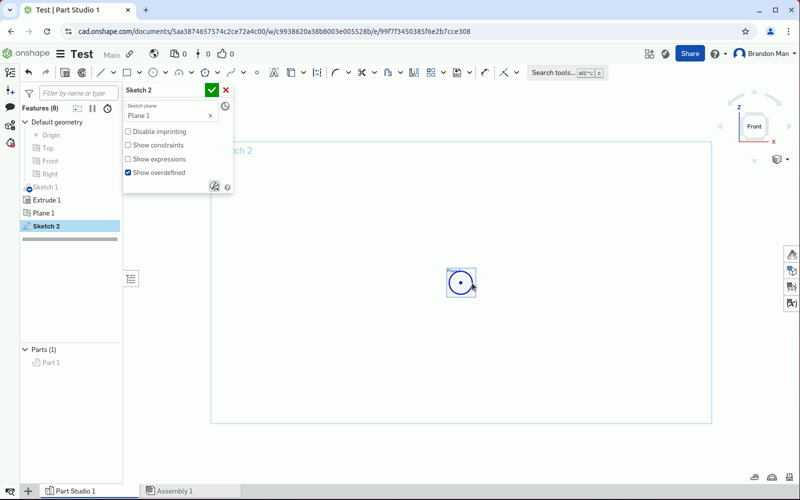
mouse_move(457, 292)
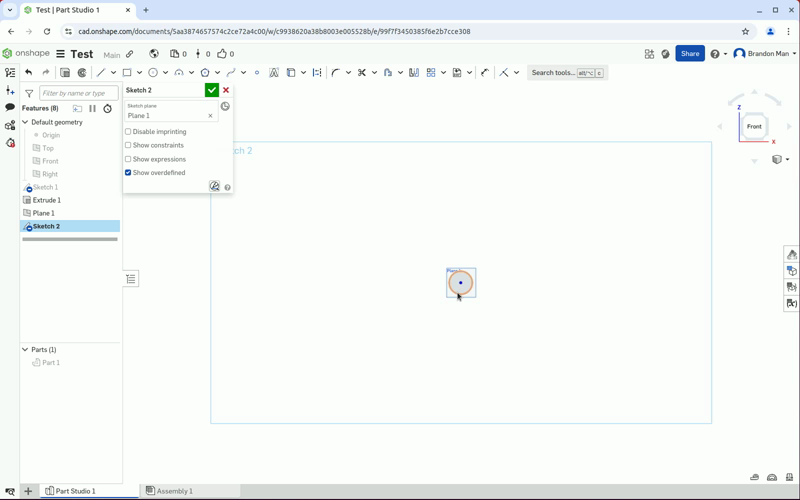
scroll(6)
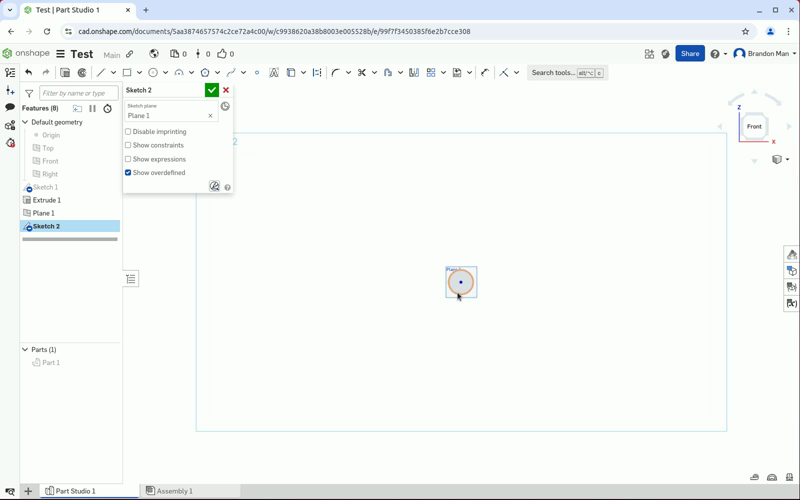
scroll(6)
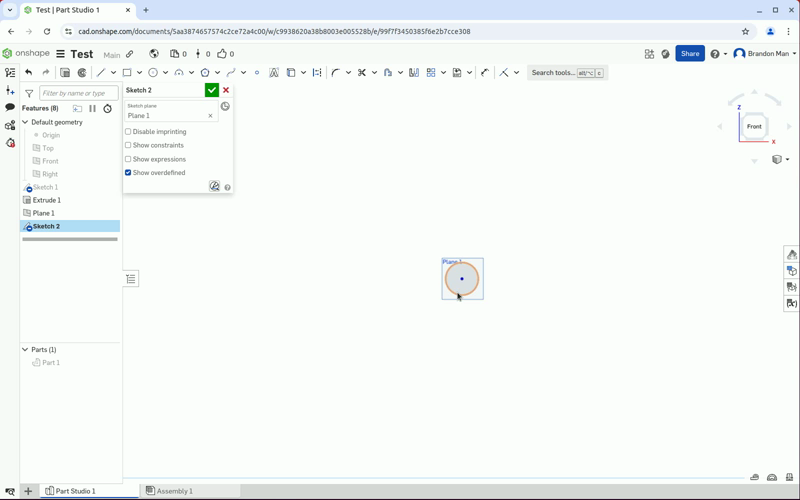
scroll(6)
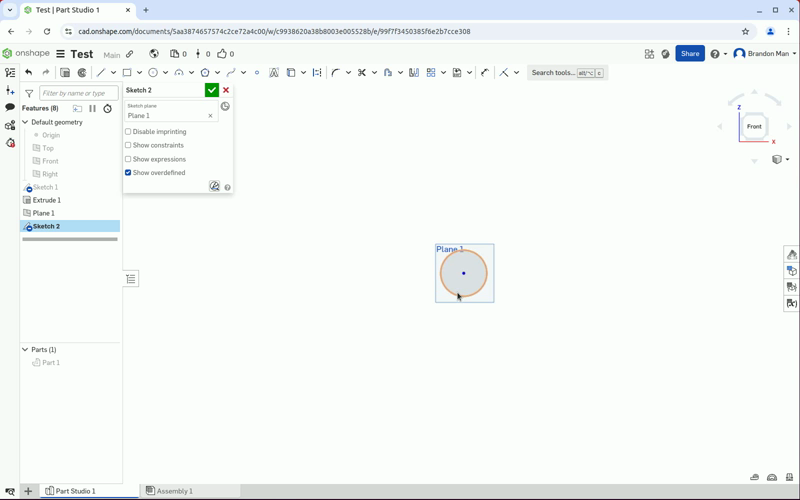
scroll(6)
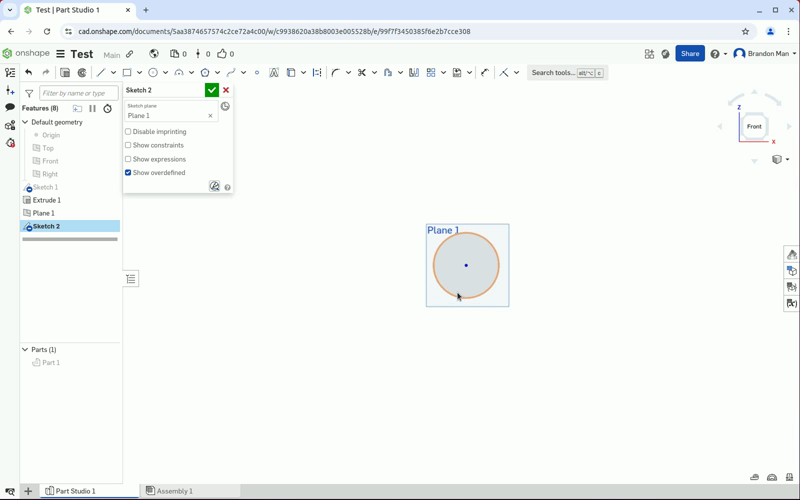
scroll(6)
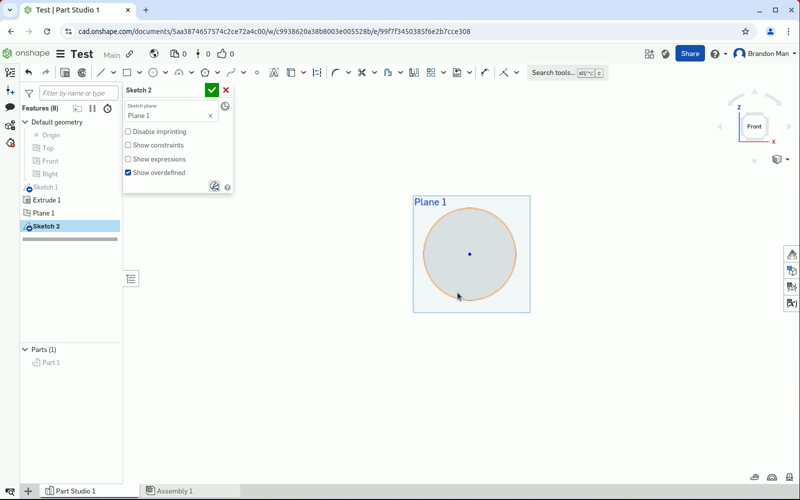
scroll(6)
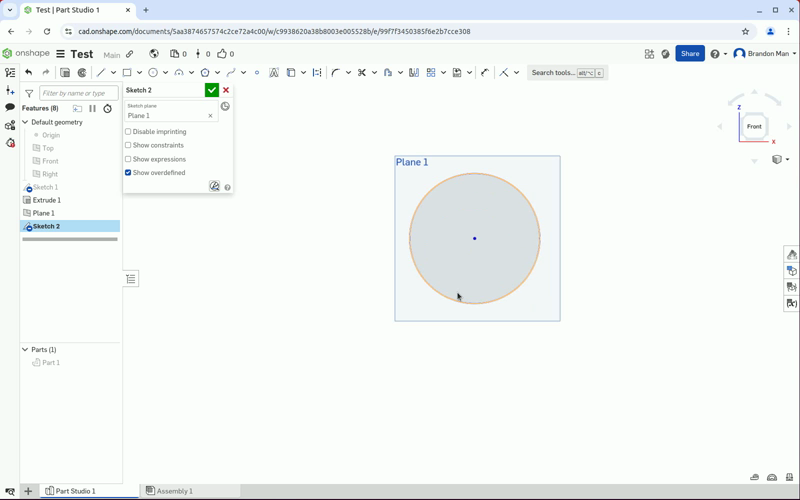
scroll(6)
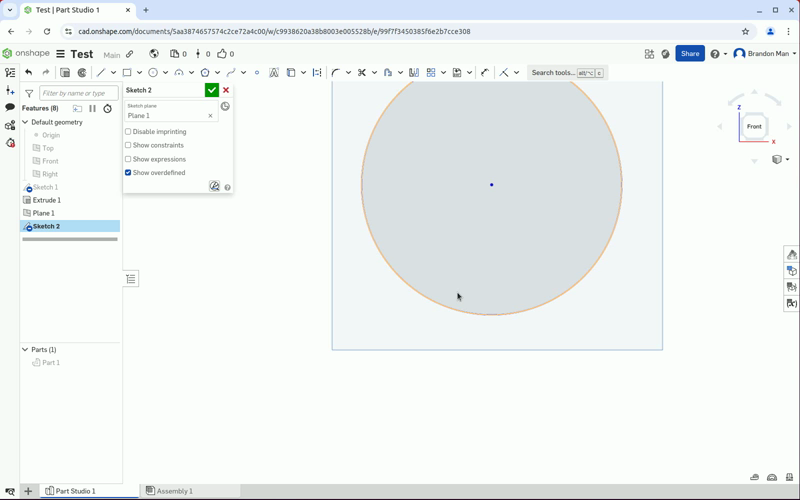
click(457, 292)
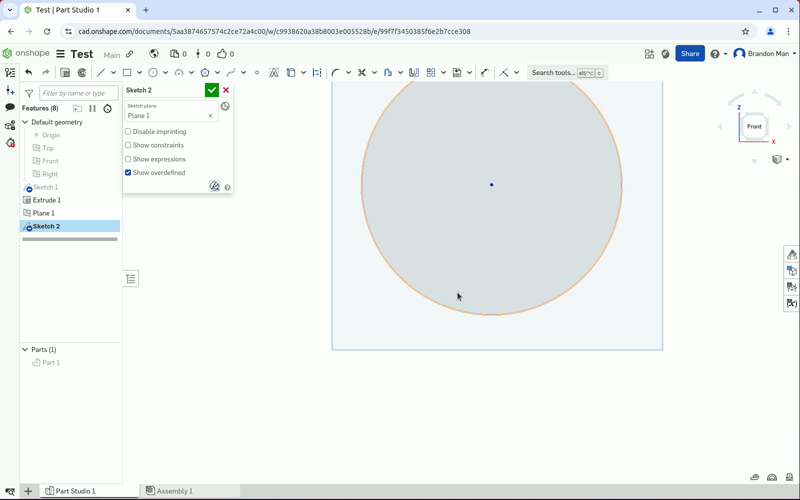
scroll(-6)
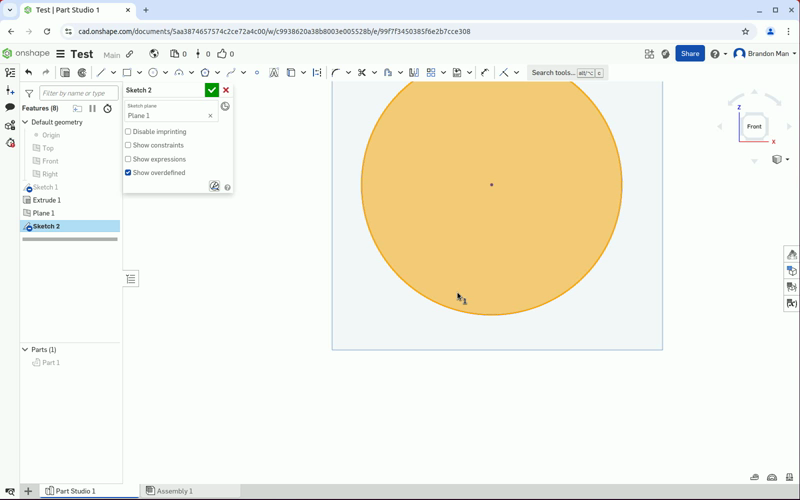
scroll(-6)
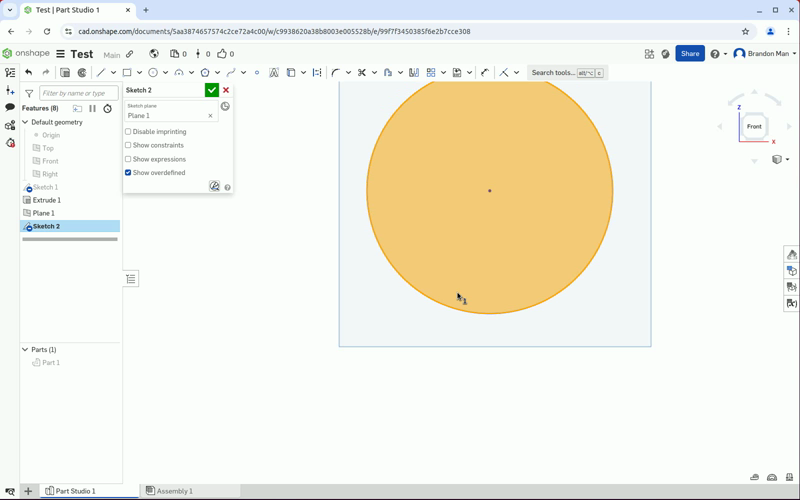
scroll(-6)
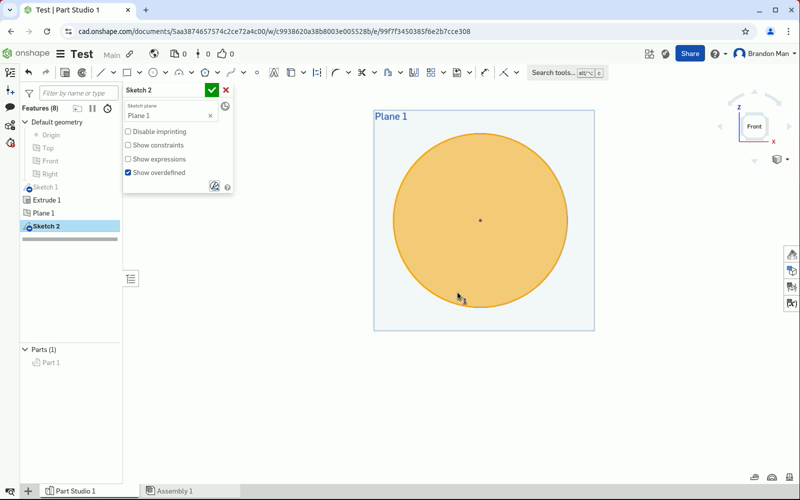
scroll(-6)
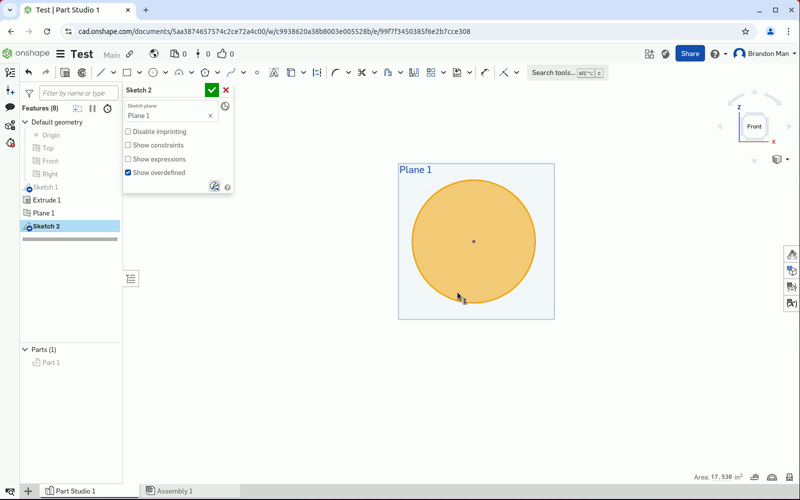
scroll(-6)
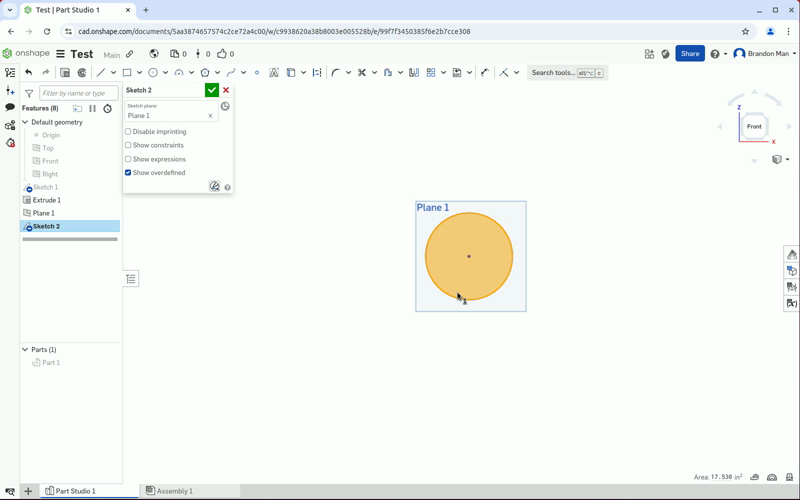
scroll(-6)
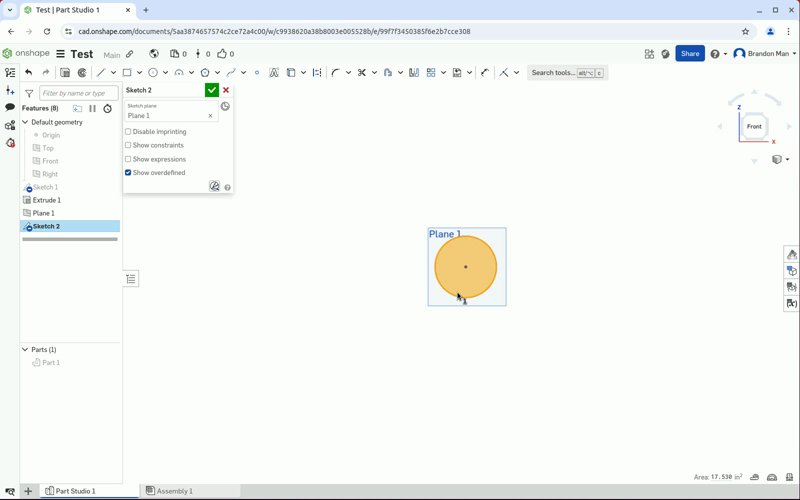
scroll(-6)
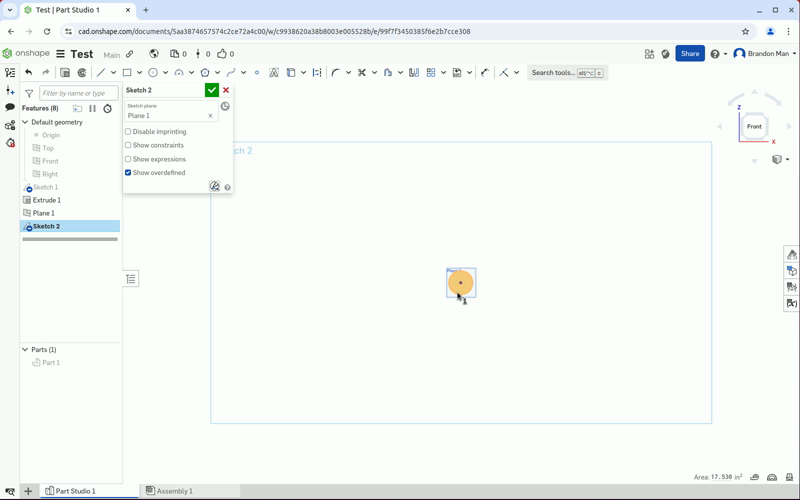
mouse_move(73, 352)
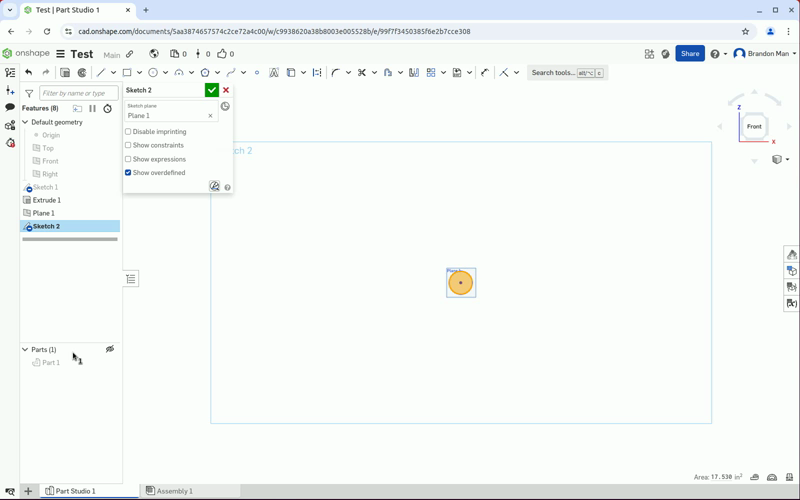
key(shift+y)
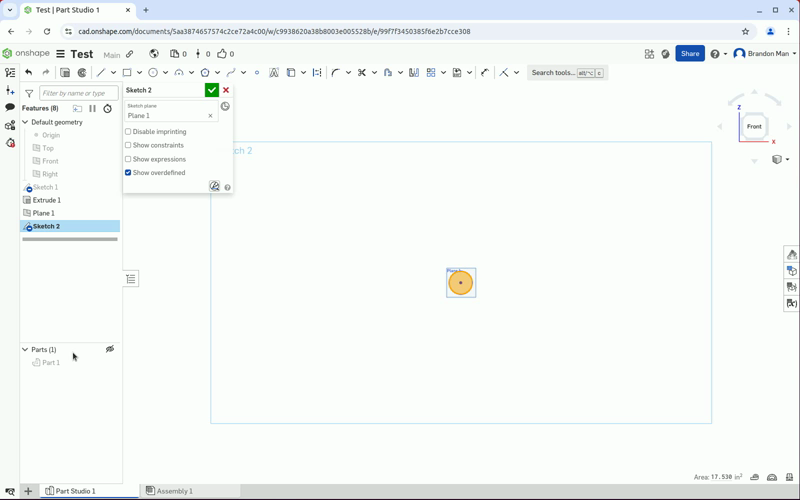
key(shift+e)
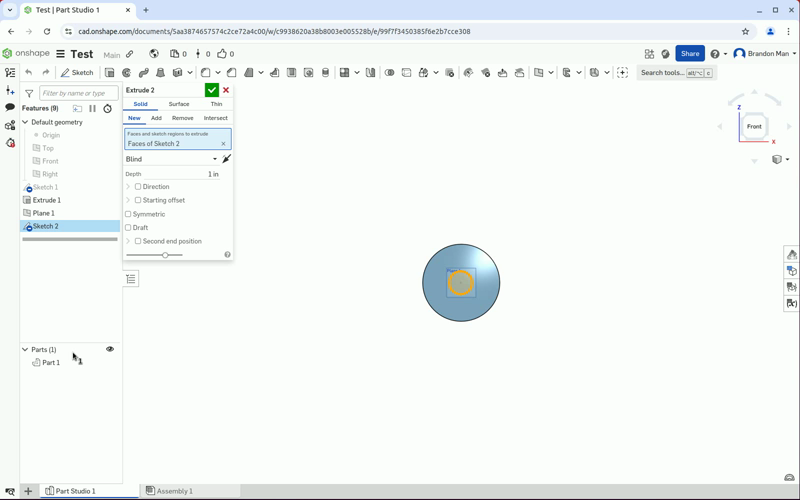
mouse_move(143, 106)
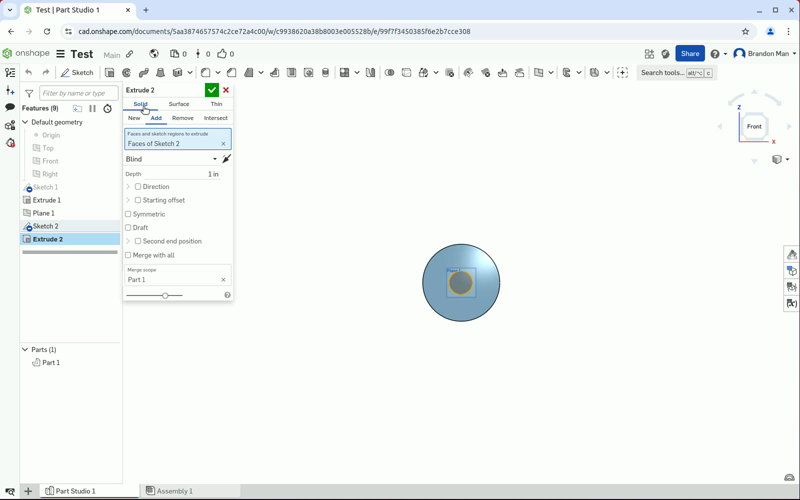
click(143, 106)
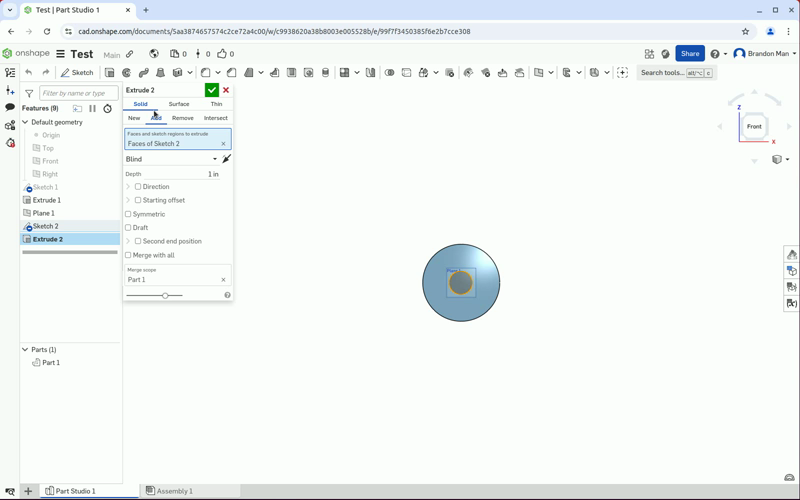
mouse_move(186, 120)
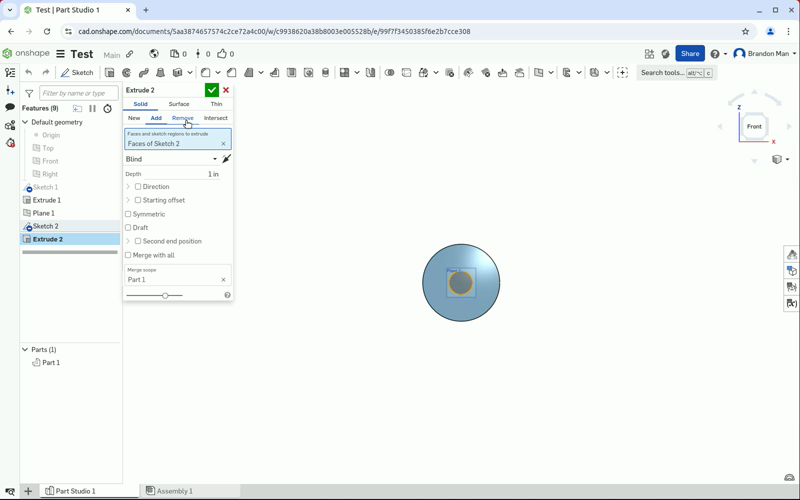
click(186, 120)
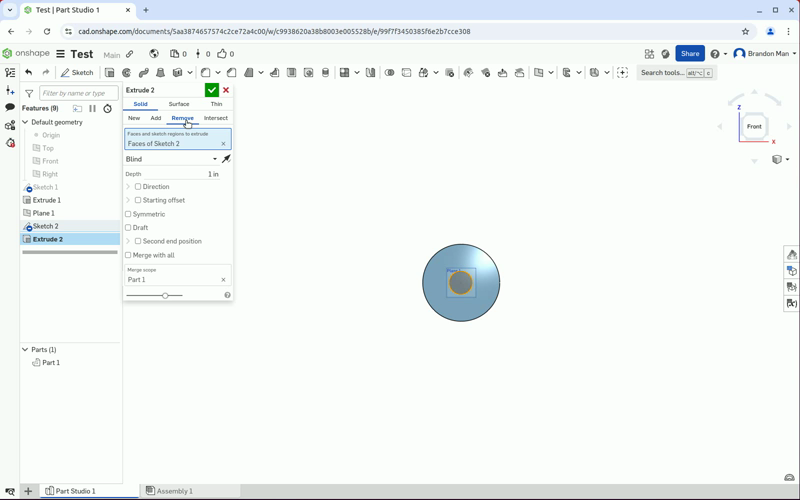
key(tab, 4)
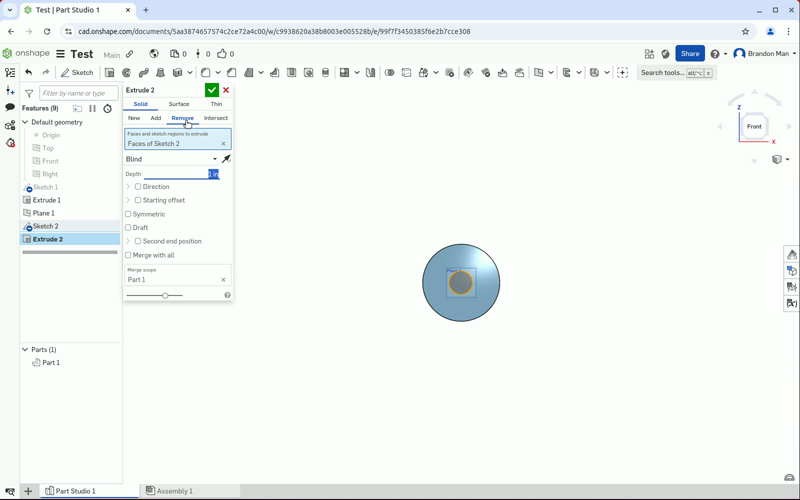
text(15.405)
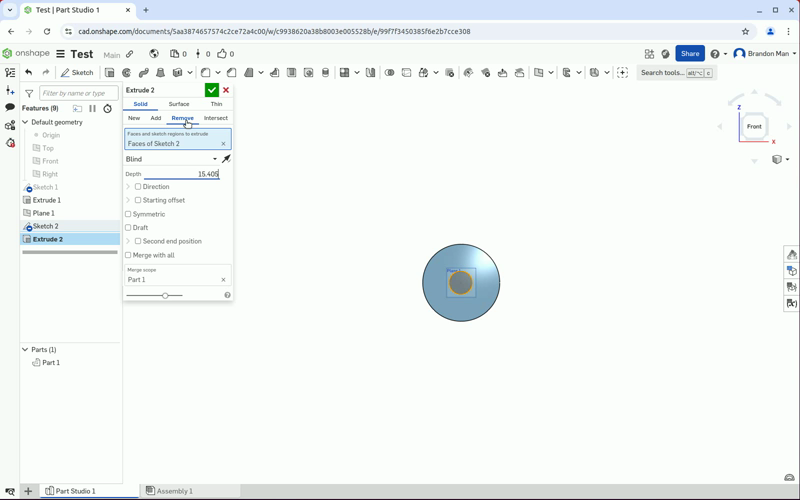
key(tab, 6)
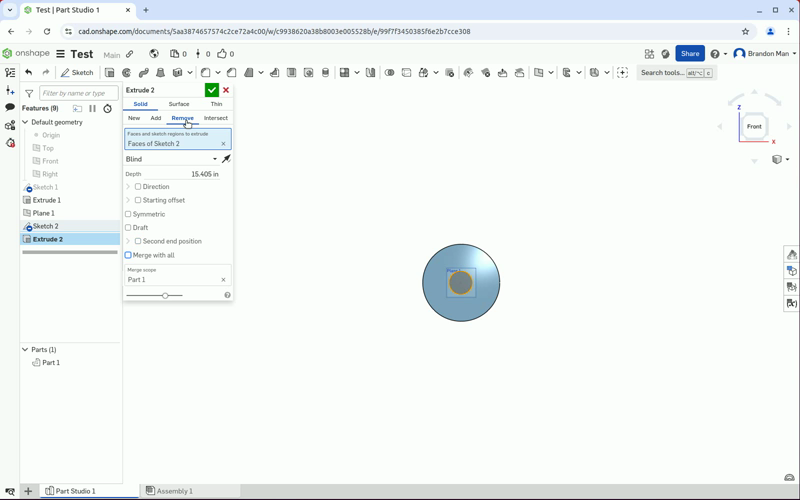
key(space)
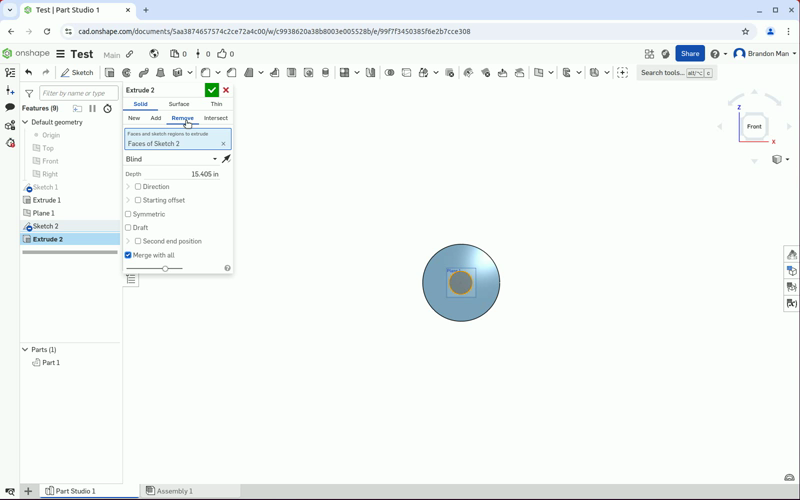
key(enter)
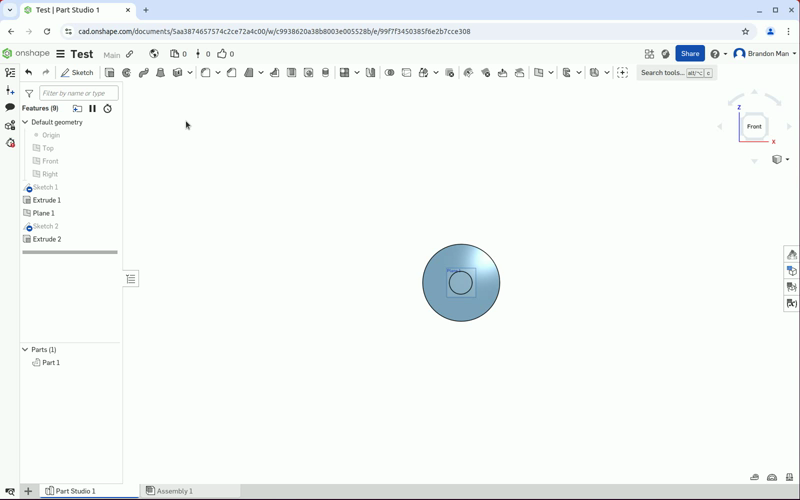
key(shift+h)
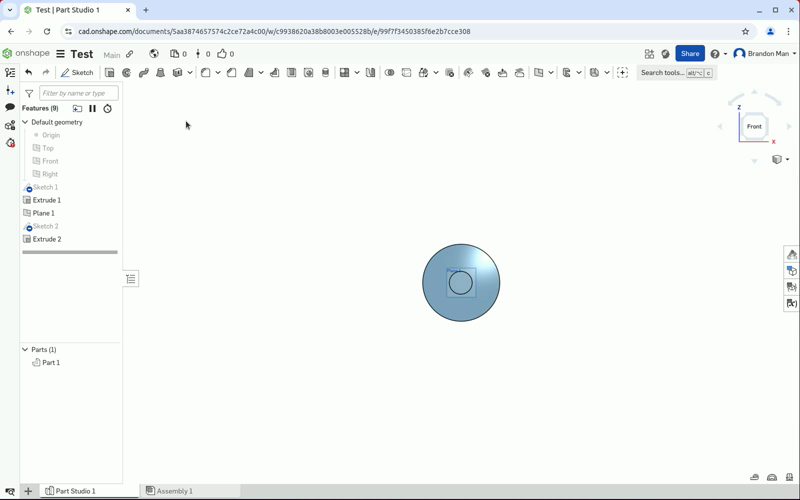
key(shift+h)
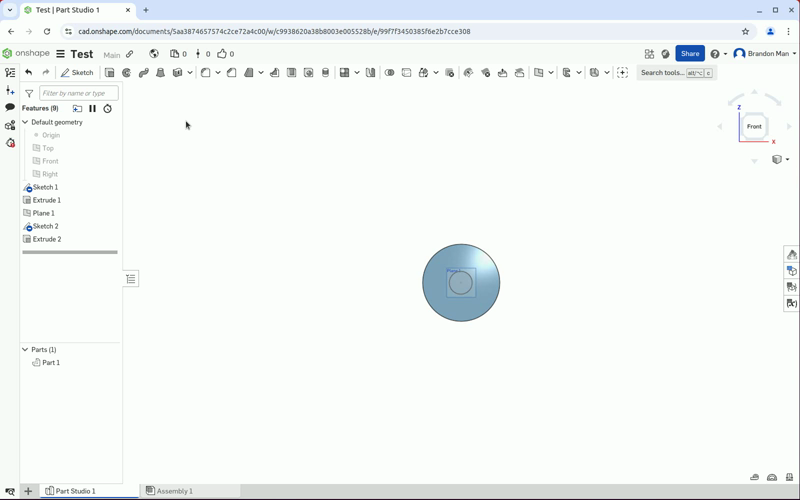
key(shift+7)
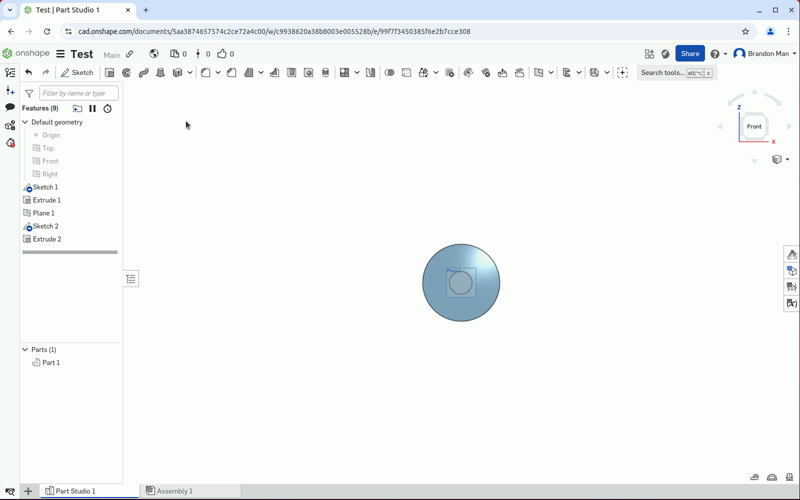
key(left, 2)
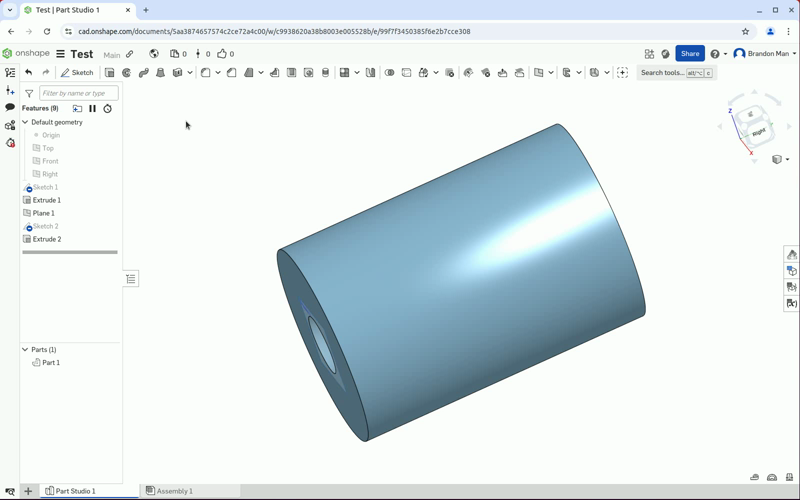
key(down, 2)
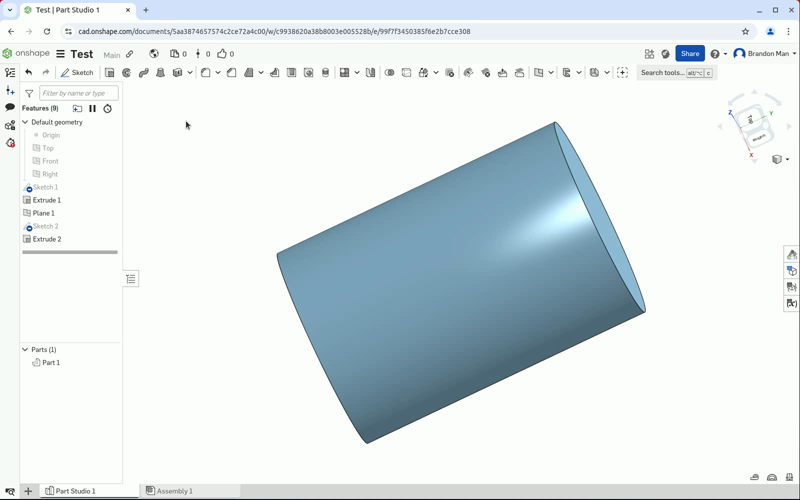
key(up, 2)
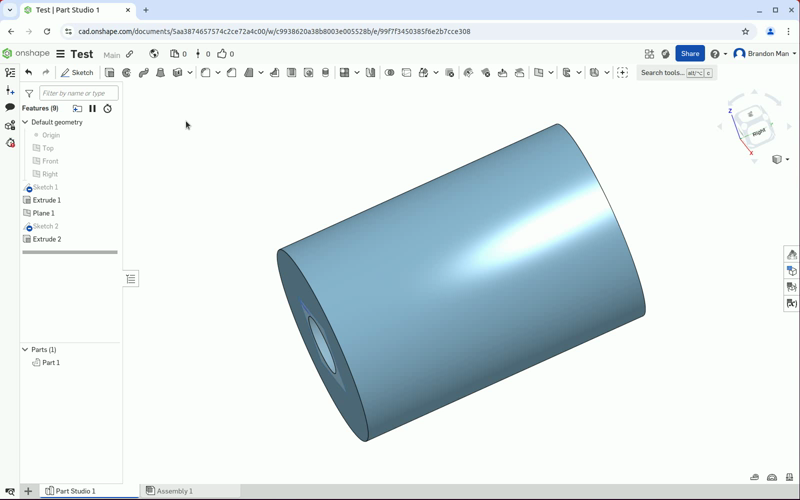
key(right, 2)
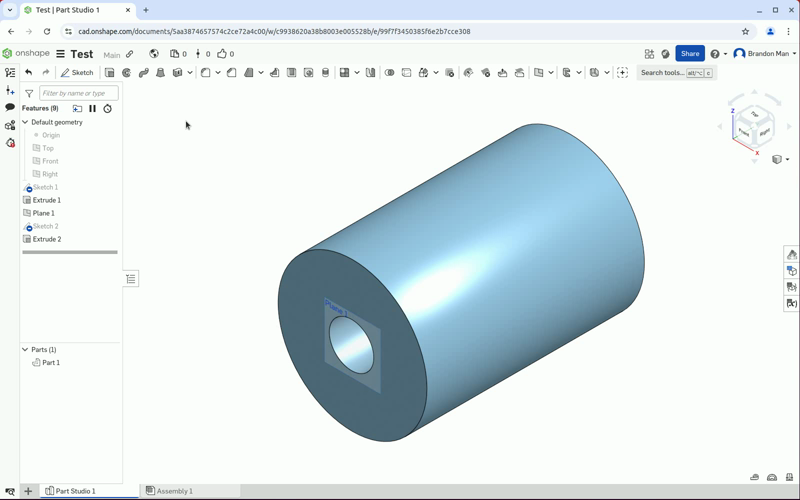
mouse_move(73, 189)
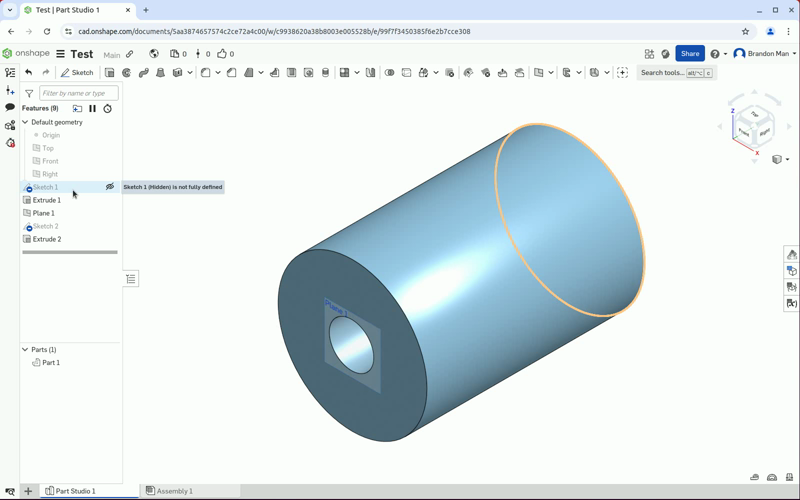
click(73, 189)